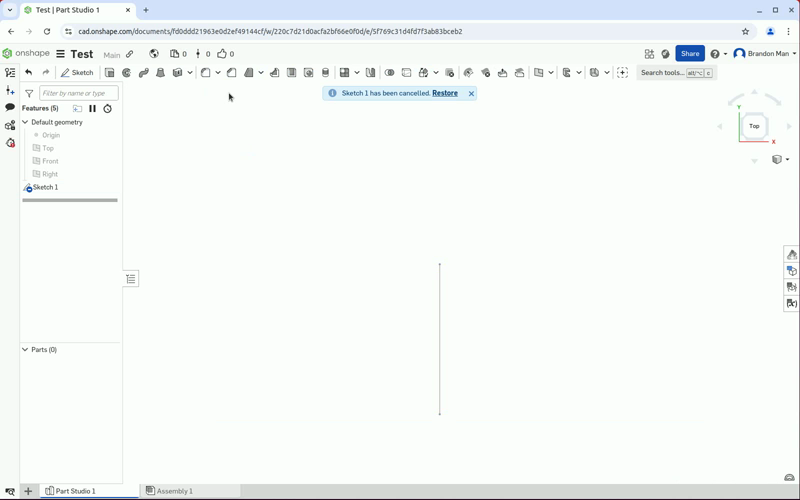
key(shift+h)
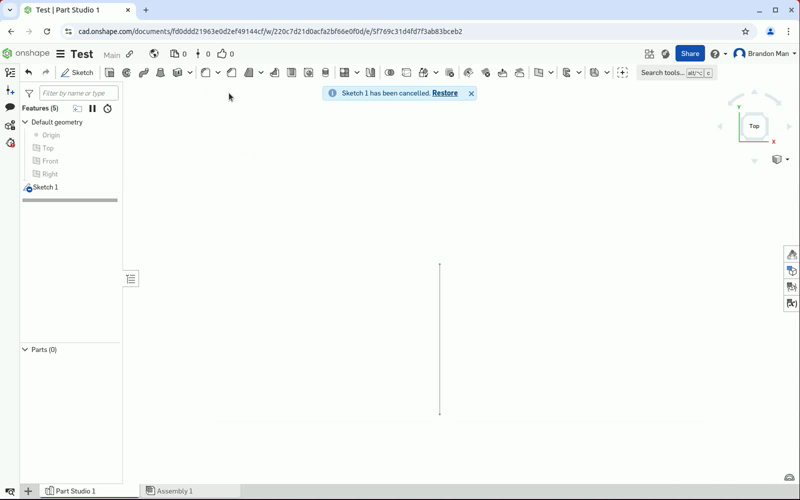
key(shift+s)
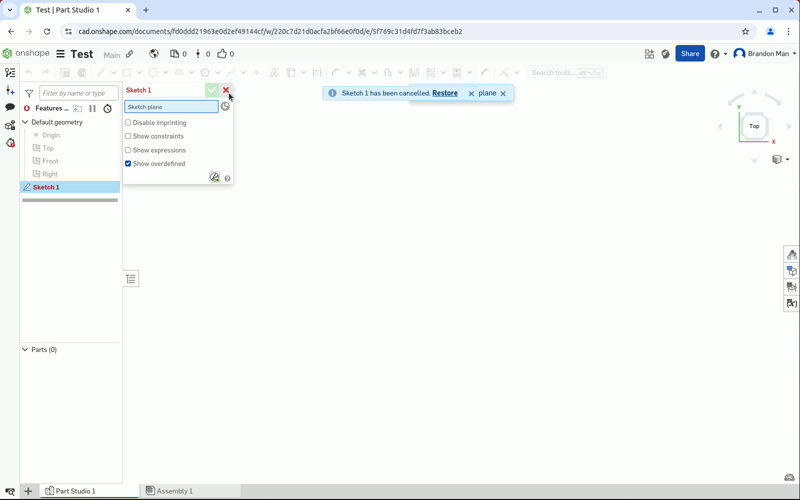
mouse_move(73, 150)
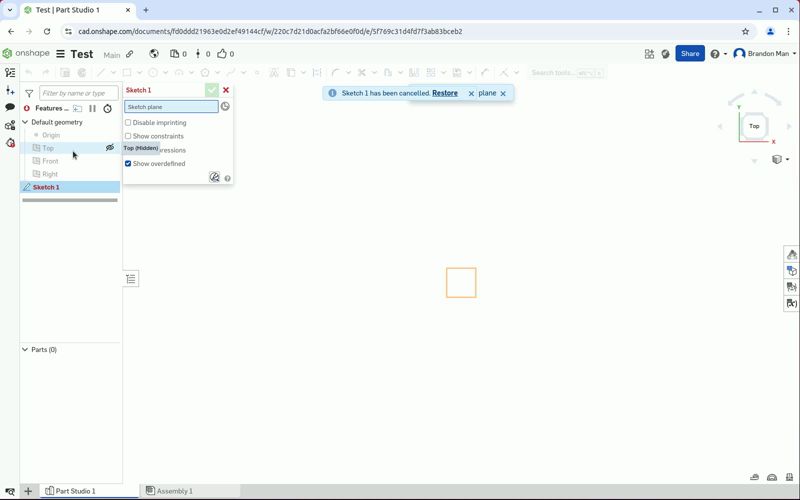
click(73, 150)
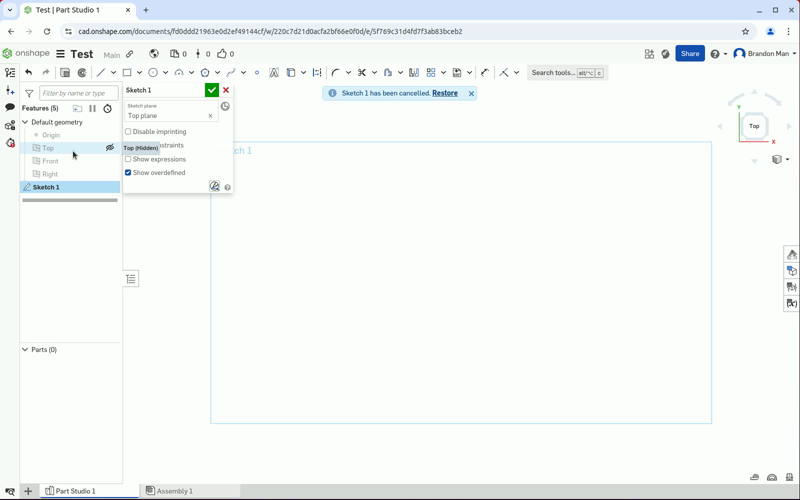
mouse_move(73, 352)
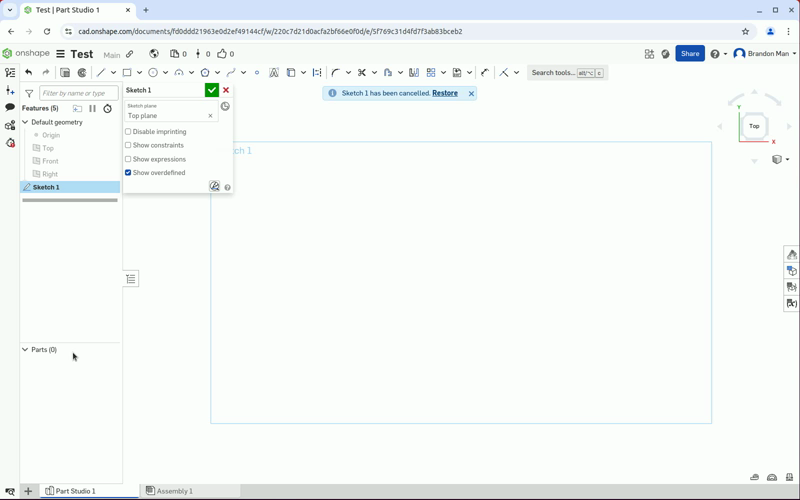
key(y)
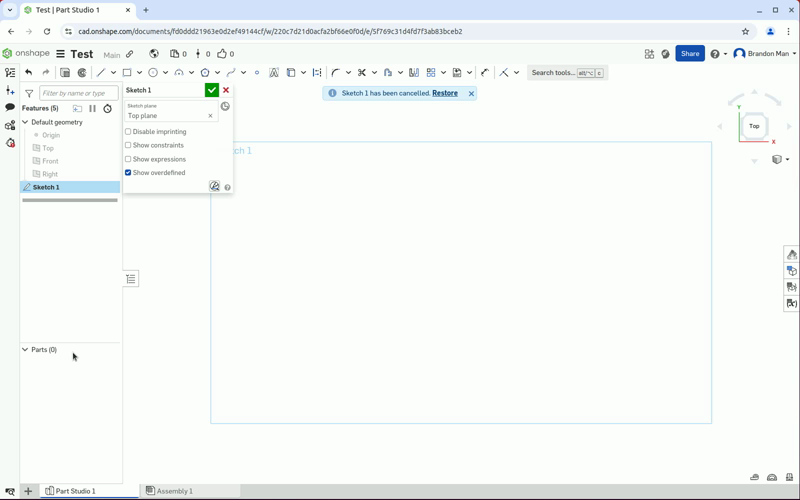
key(l)
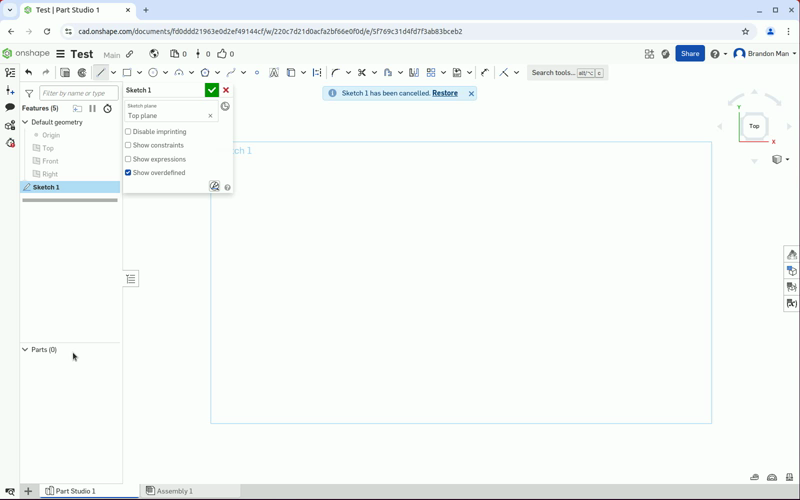
key_down(shift)
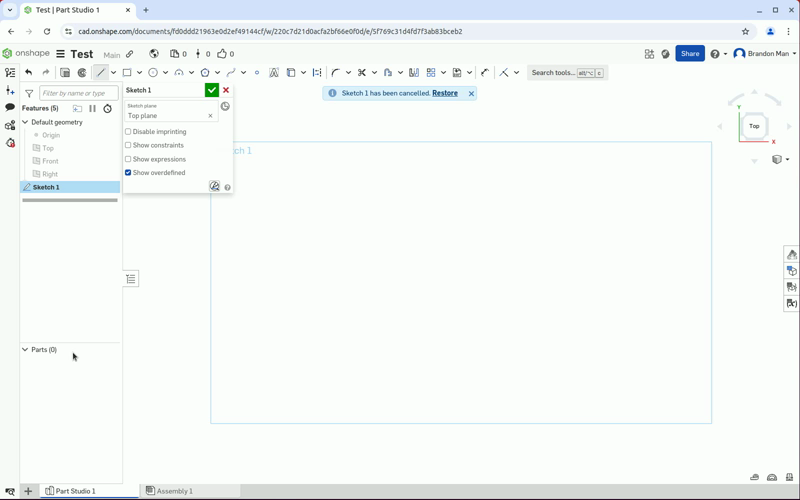
mouse_move(404, 339)
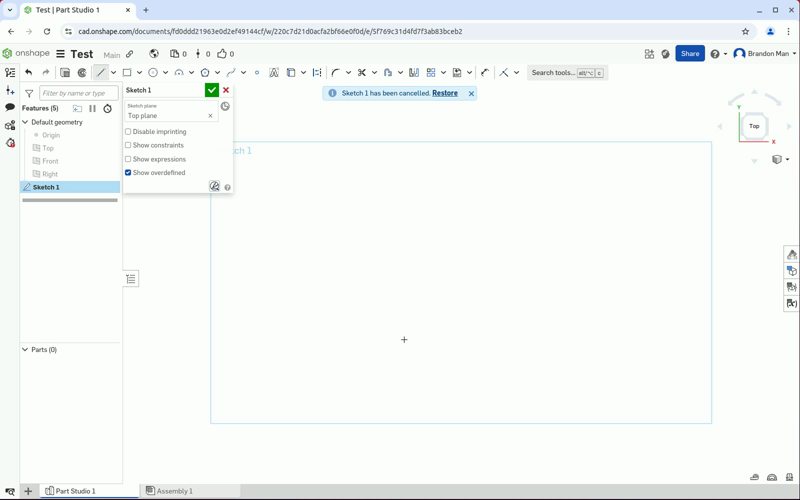
click(404, 339)
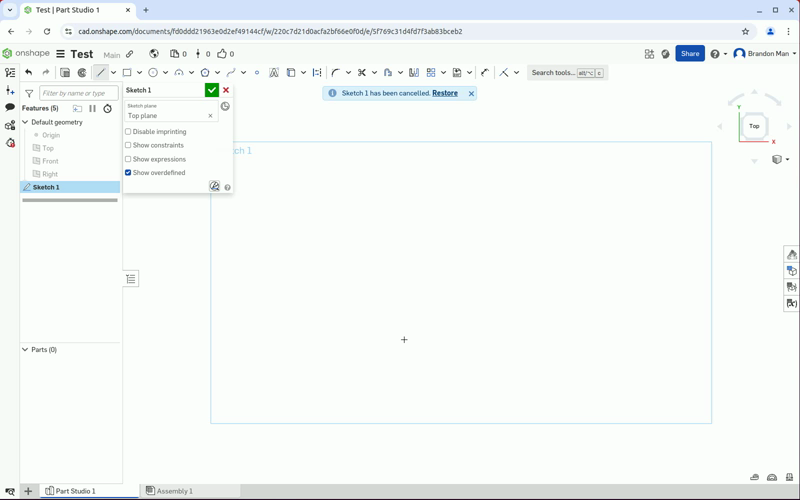
key_up(shift)
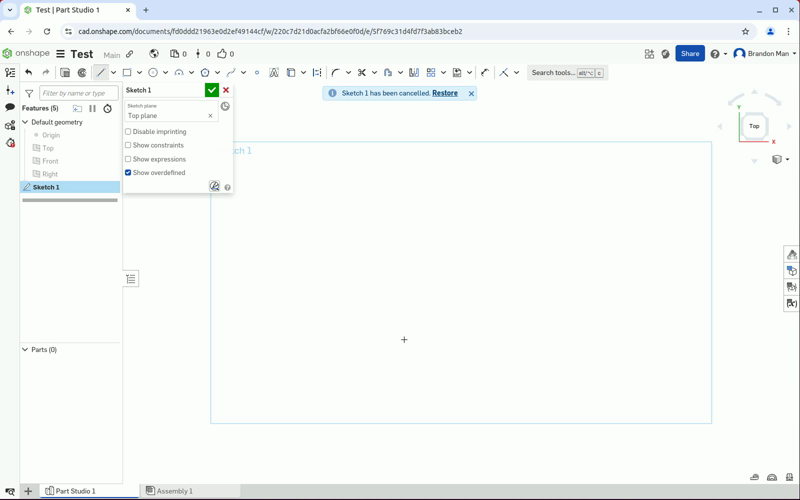
key_down(shift)
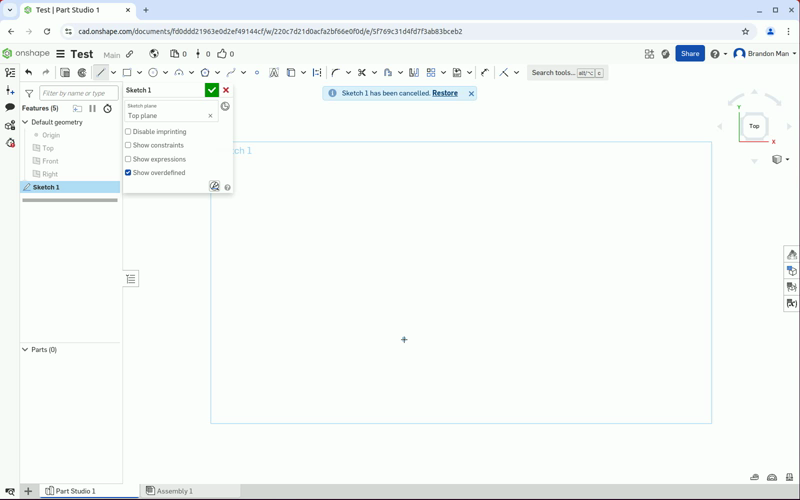
mouse_move(516, 339)
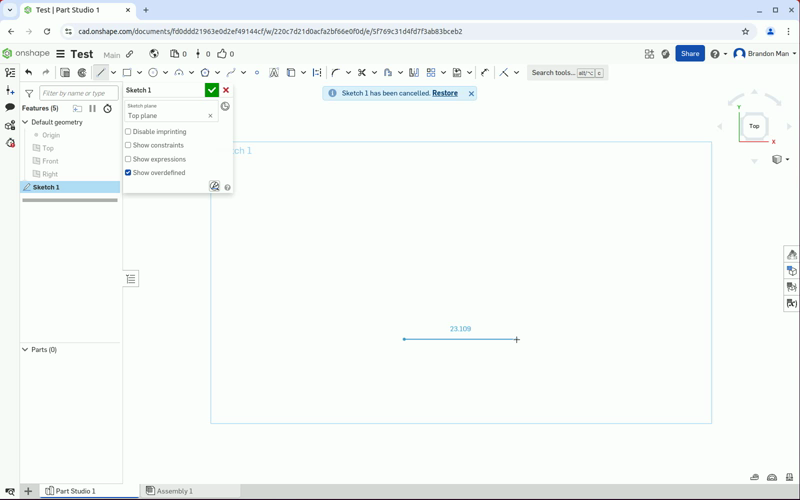
click(516, 339)
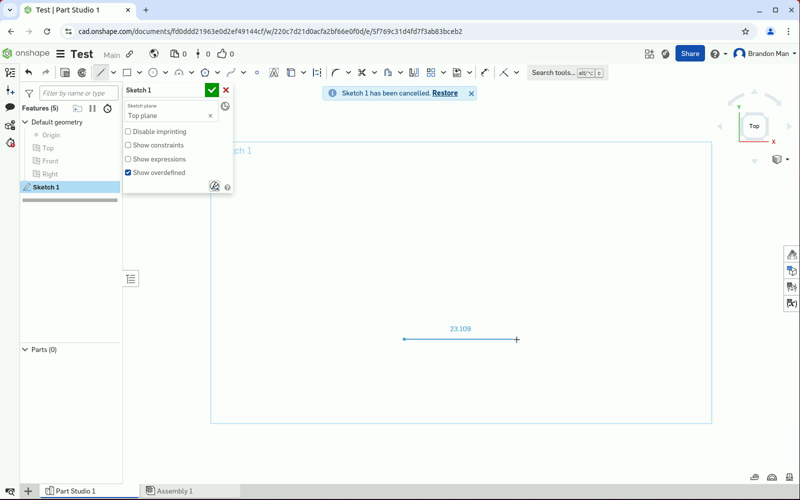
key_up(shift)
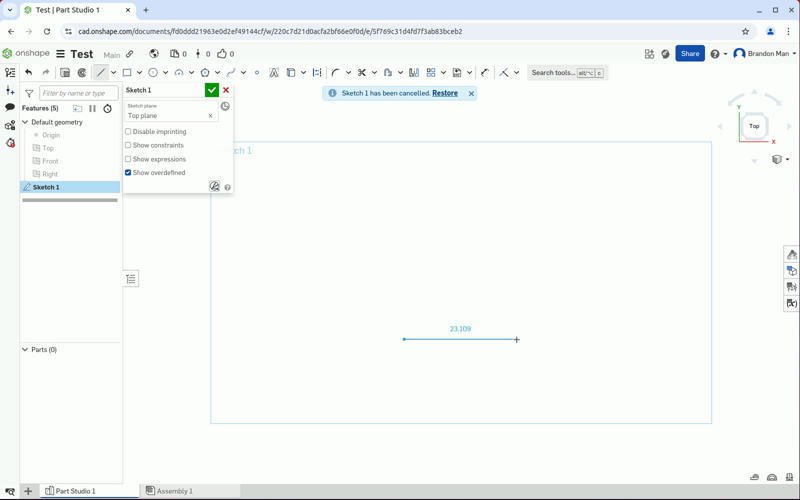
key_down(shift)
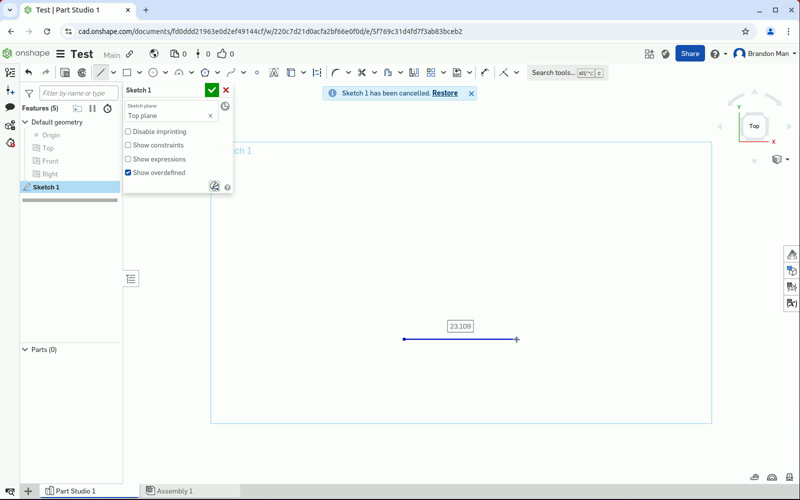
mouse_move(516, 226)
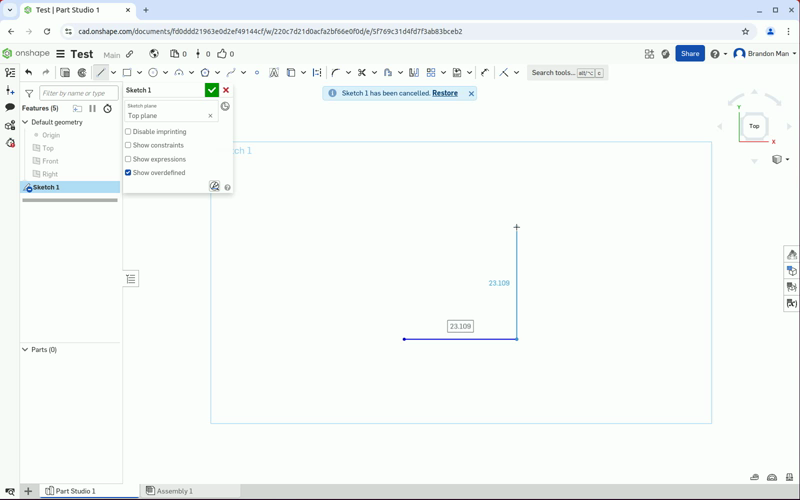
click(516, 226)
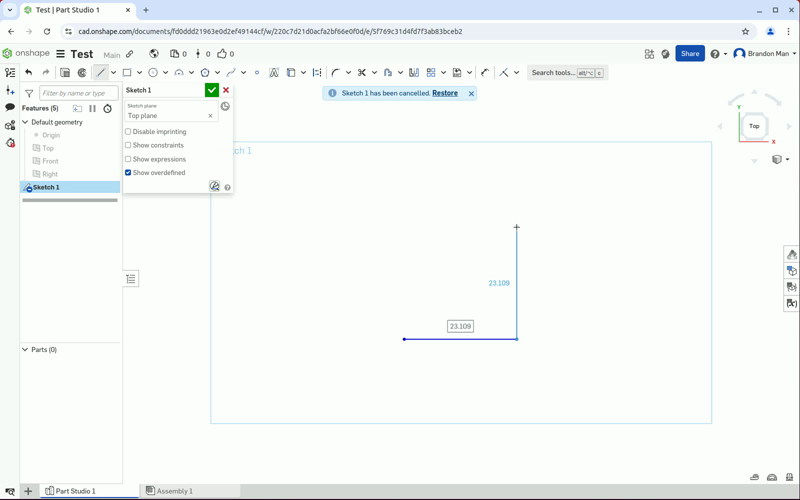
key_up(shift)
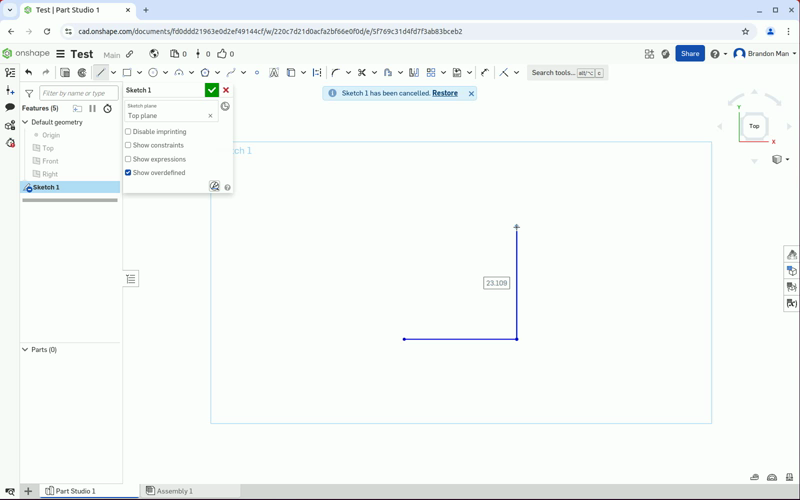
key_down(shift)
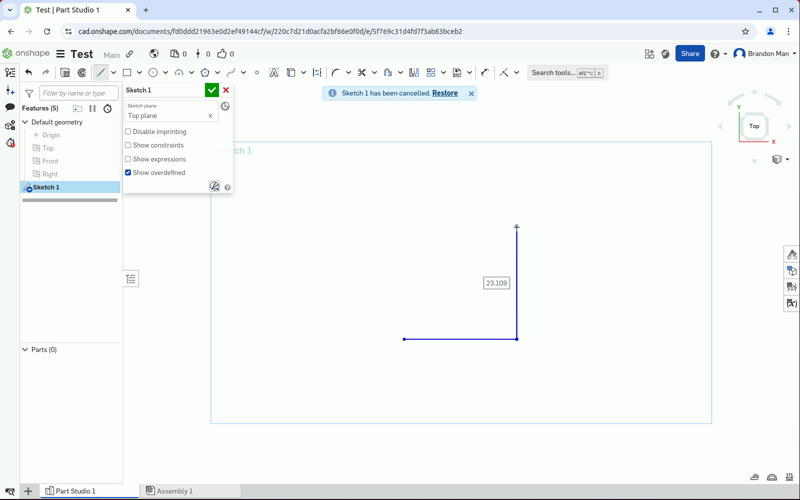
mouse_move(404, 226)
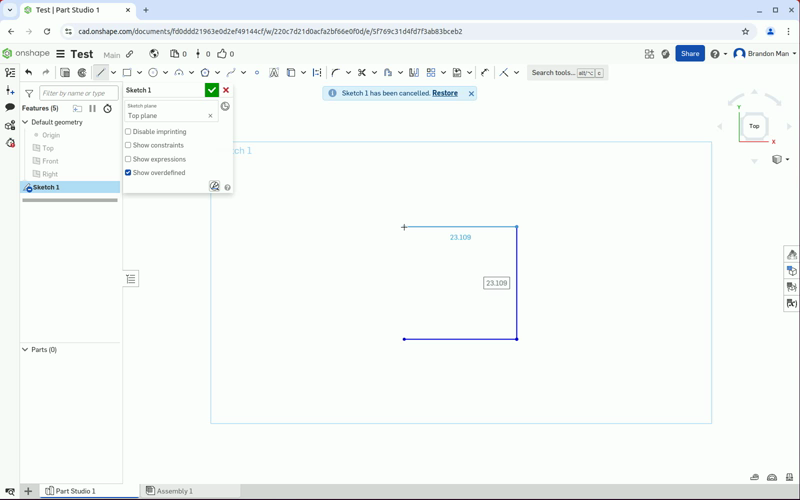
click(404, 226)
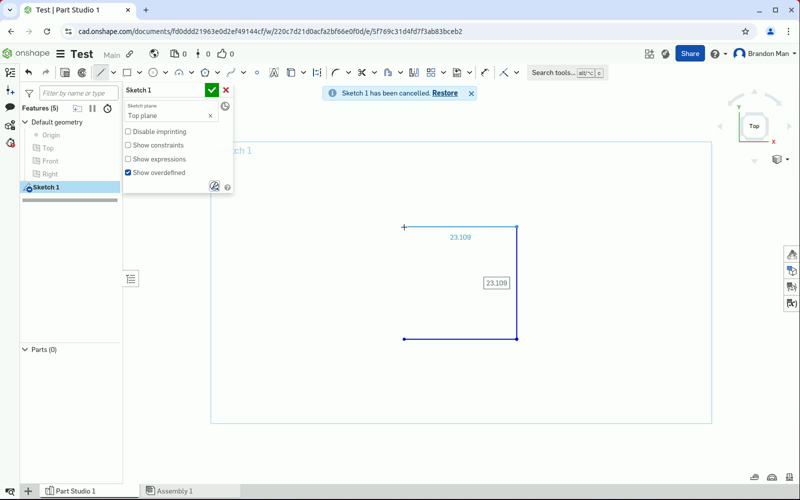
key_up(shift)
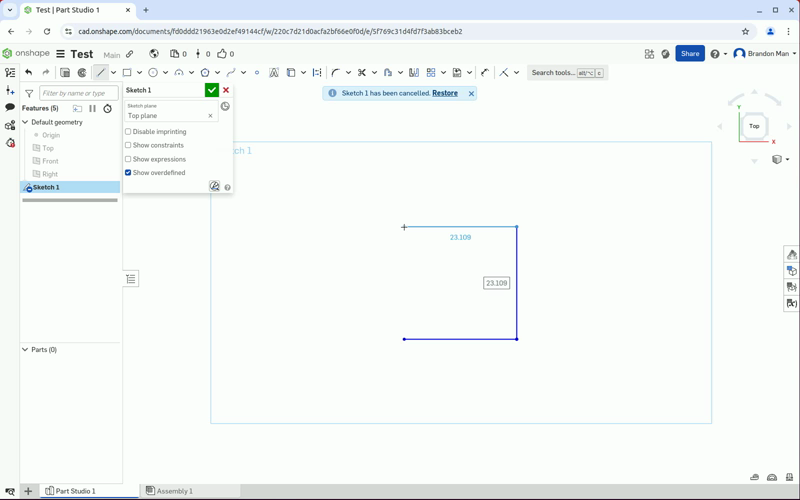
key_down(shift)
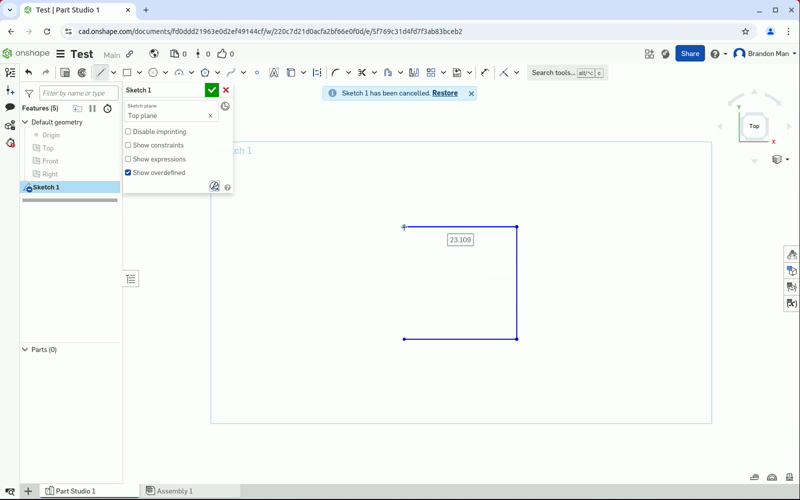
mouse_move(404, 339)
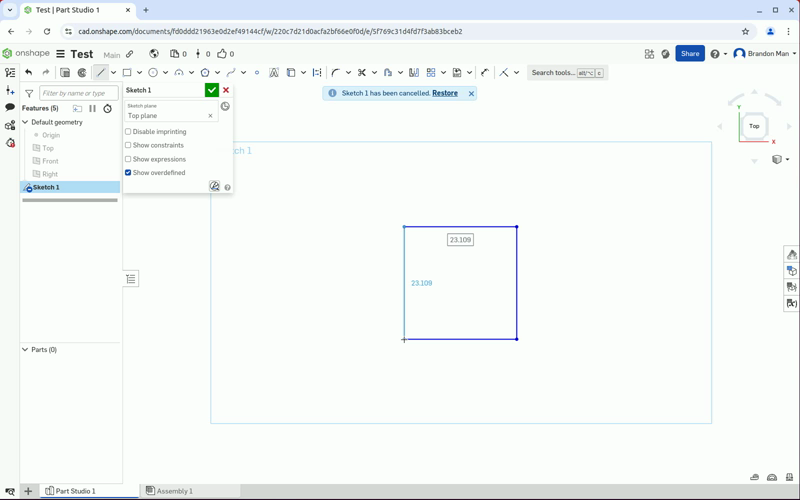
key_up(shift)
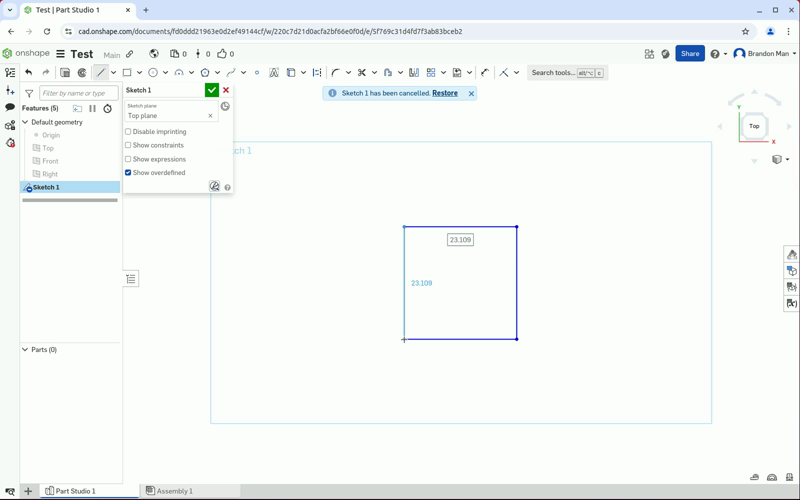
click(404, 339)
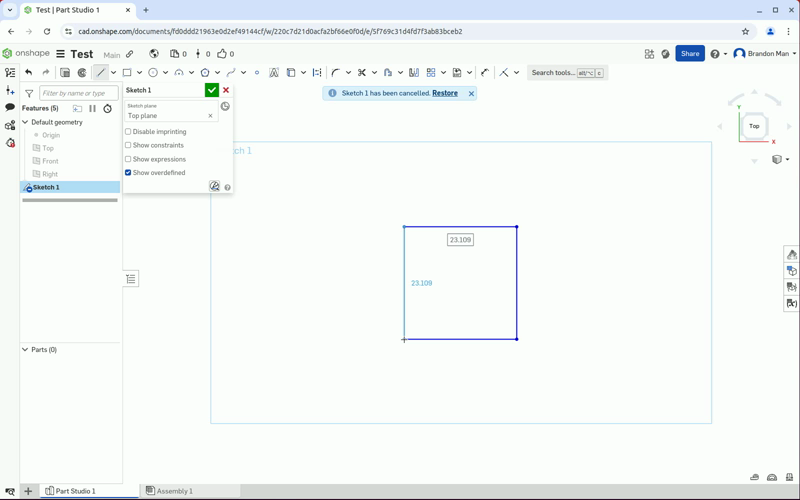
key(esc)
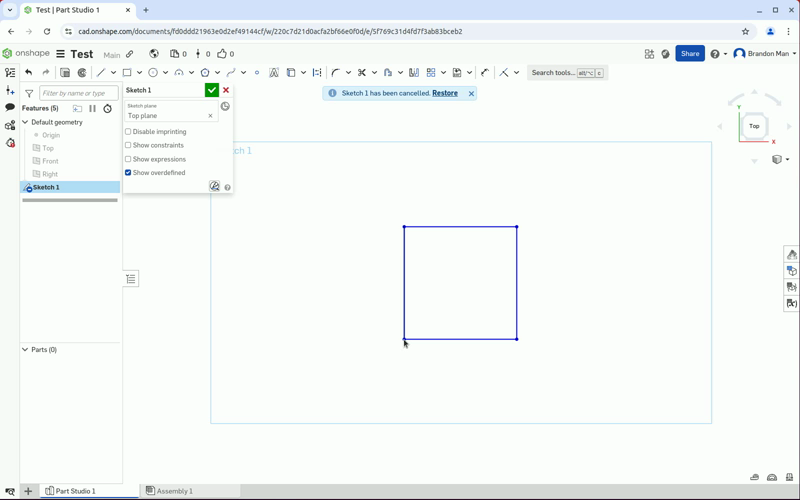
mouse_move(448, 306)
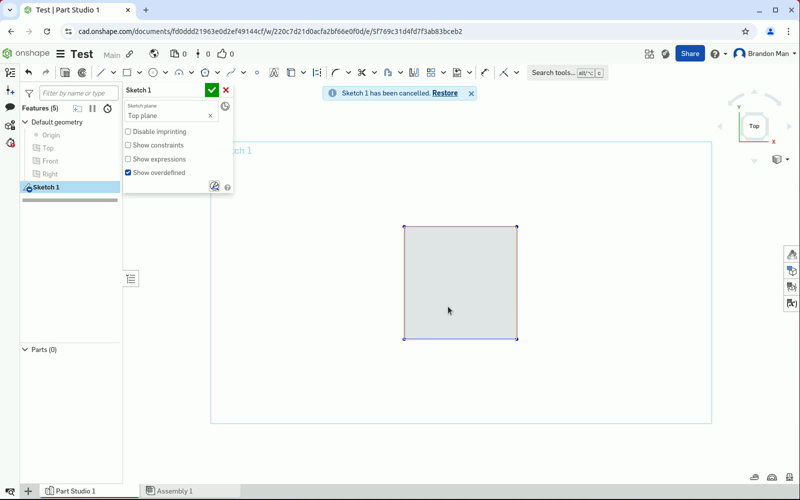
click(448, 306)
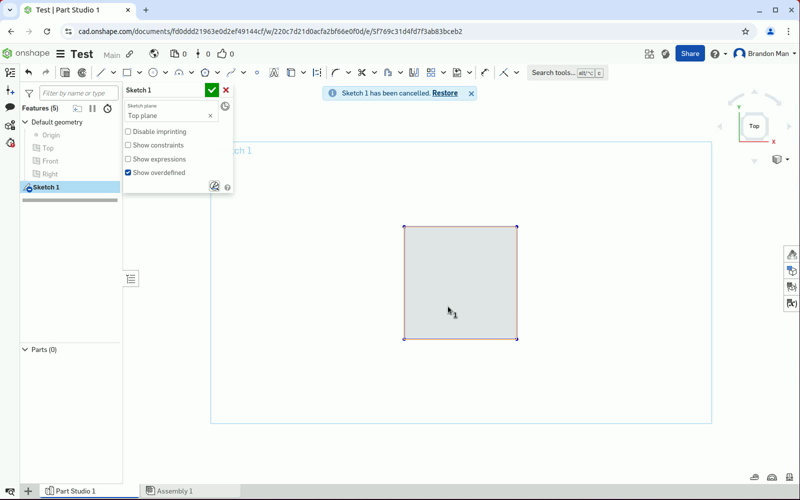
mouse_move(73, 352)
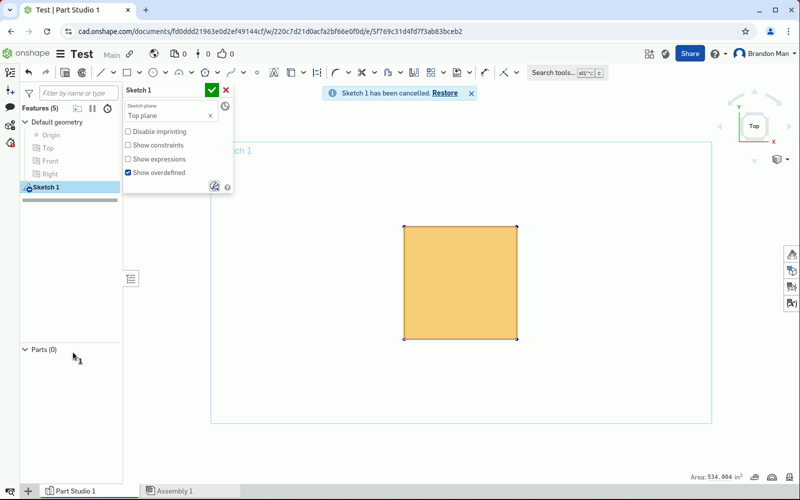
key(shift+y)
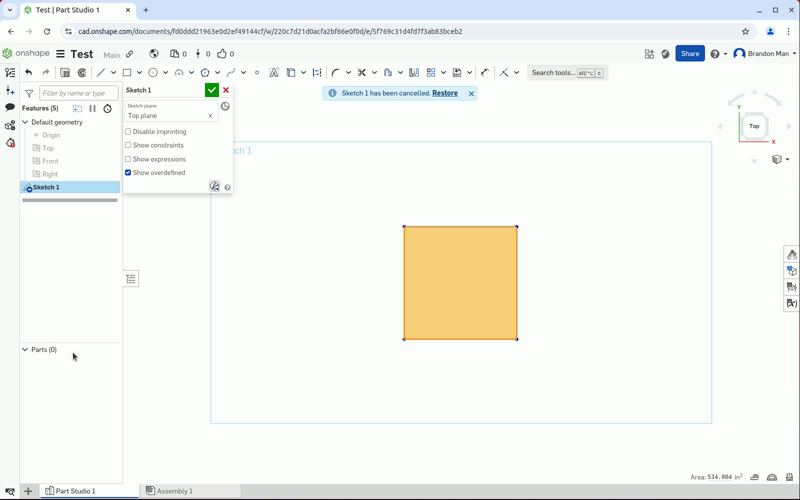
key(shift+e)
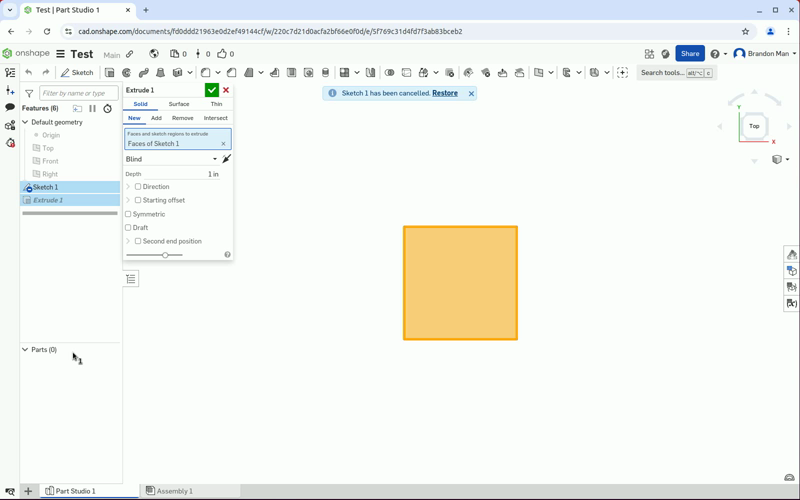
mouse_move(143, 106)
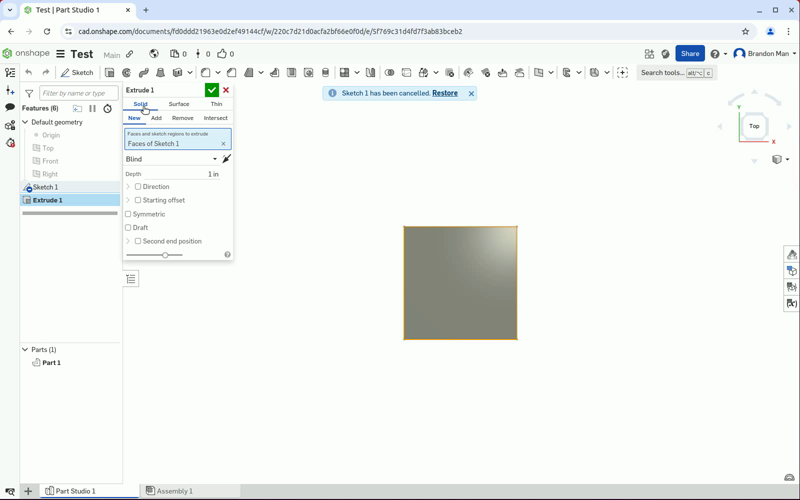
click(143, 106)
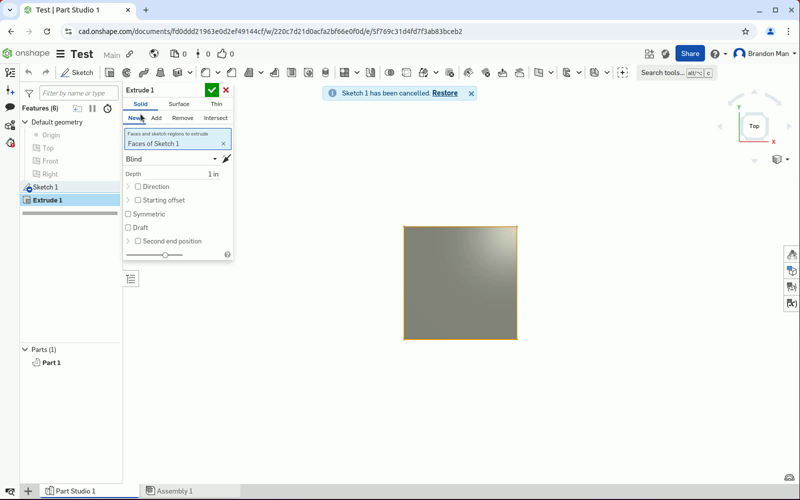
mouse_move(137, 120)
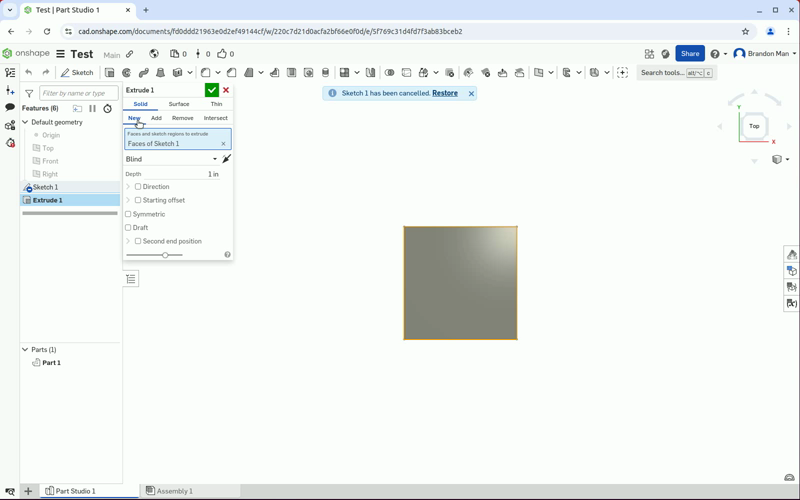
click(137, 120)
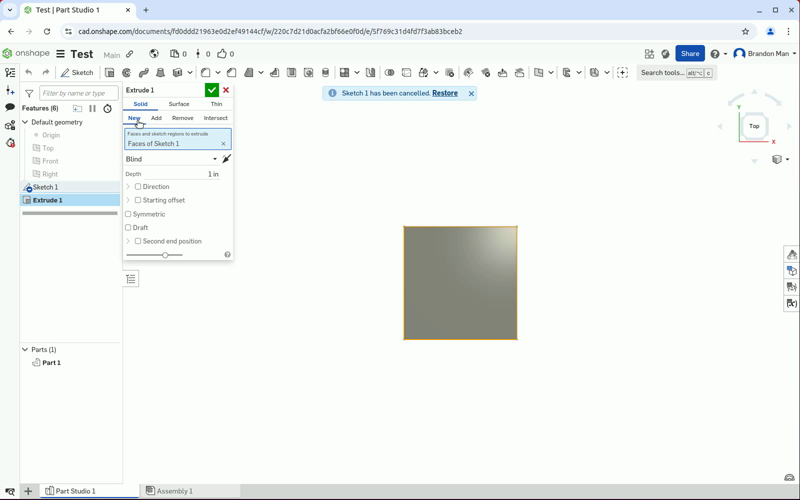
key(tab, 4)
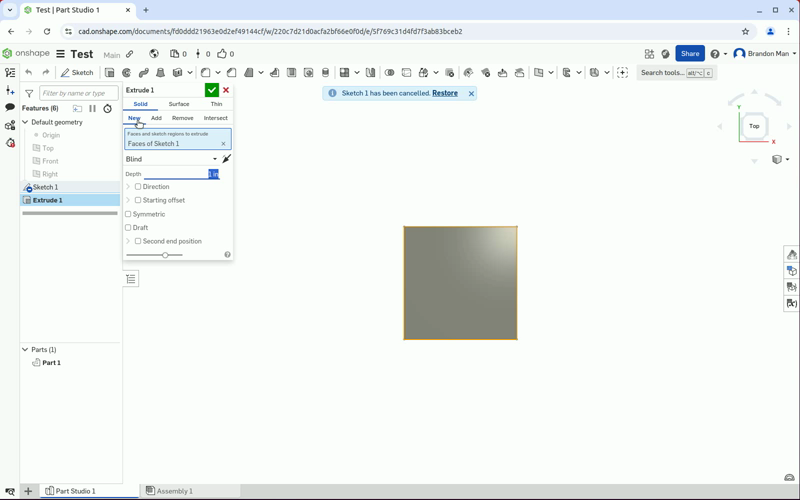
text(23.108)
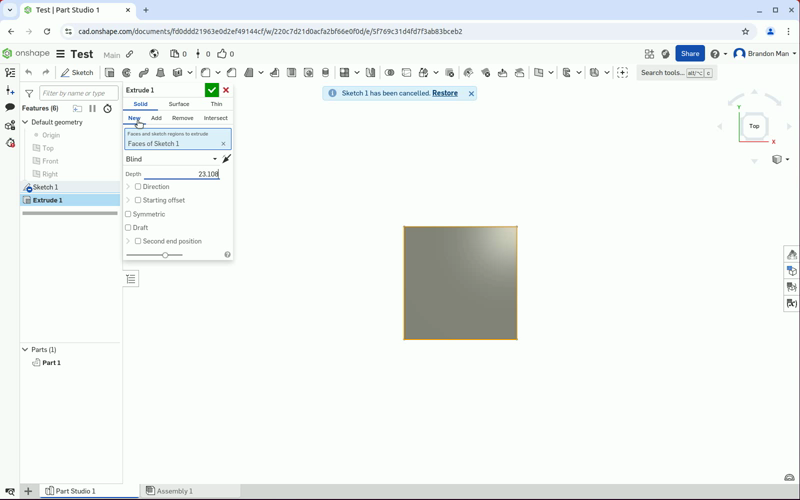
key(enter)
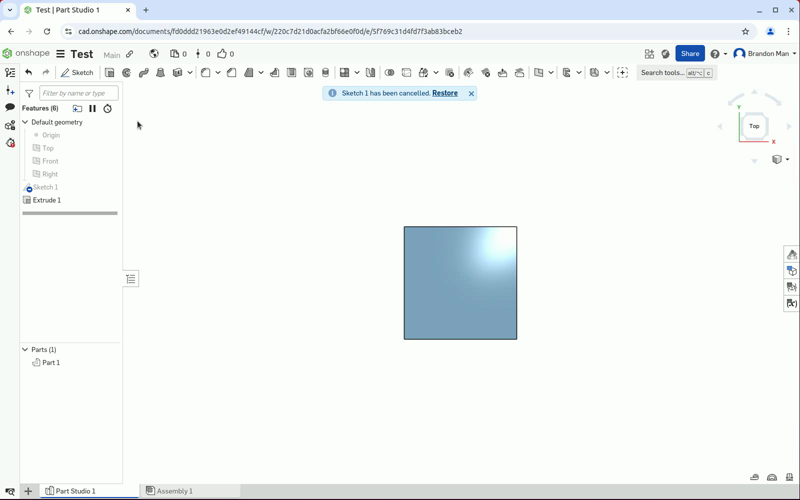
key(shift+h)
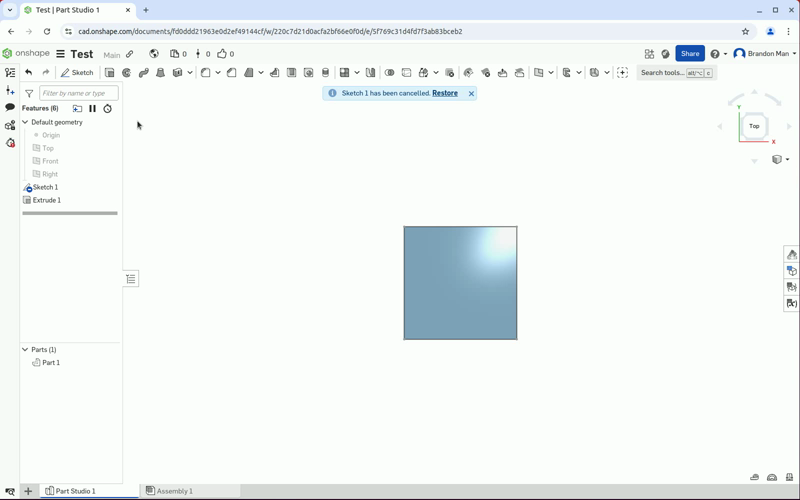
key(shift+h)
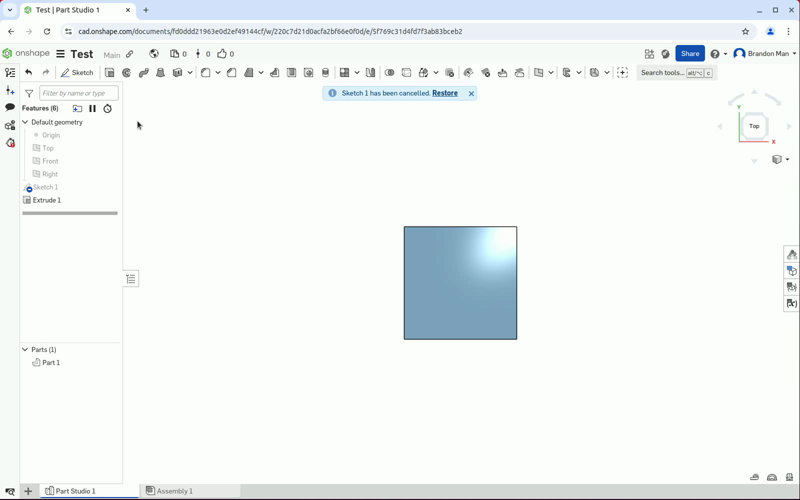
mouse_move(73, 189)
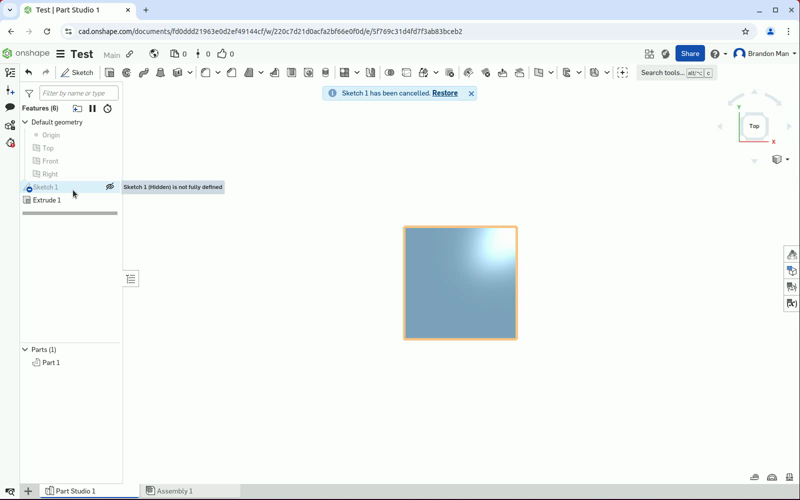
click(73, 189)
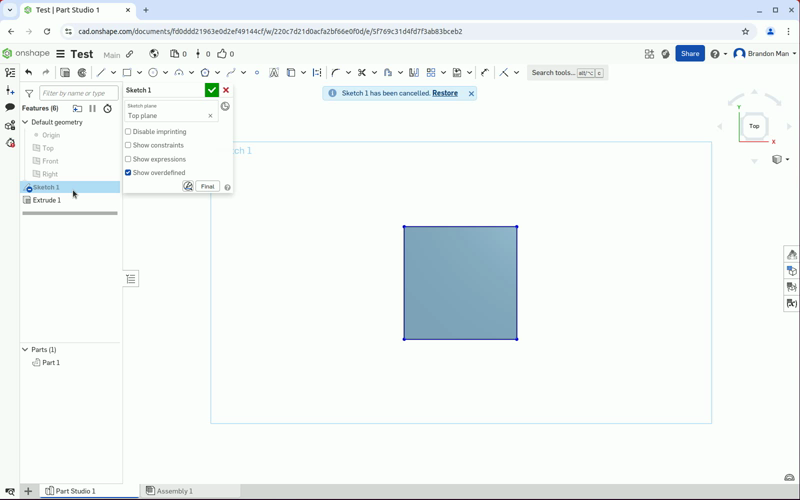
mouse_move(229, 92)
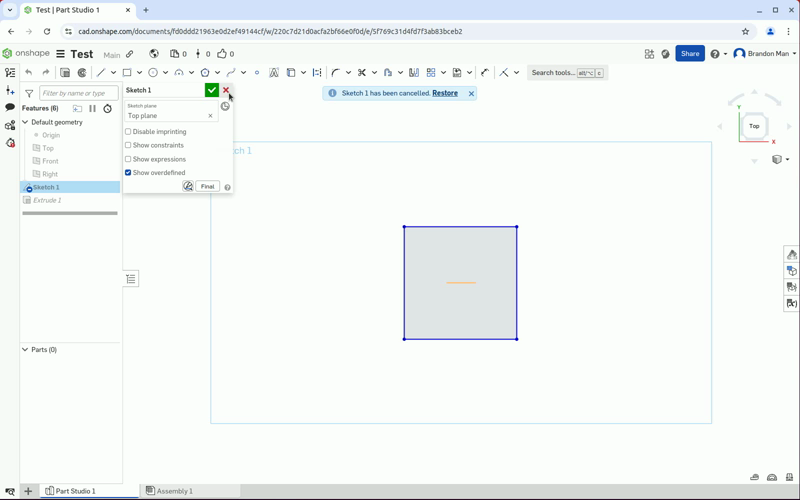
click(229, 92)
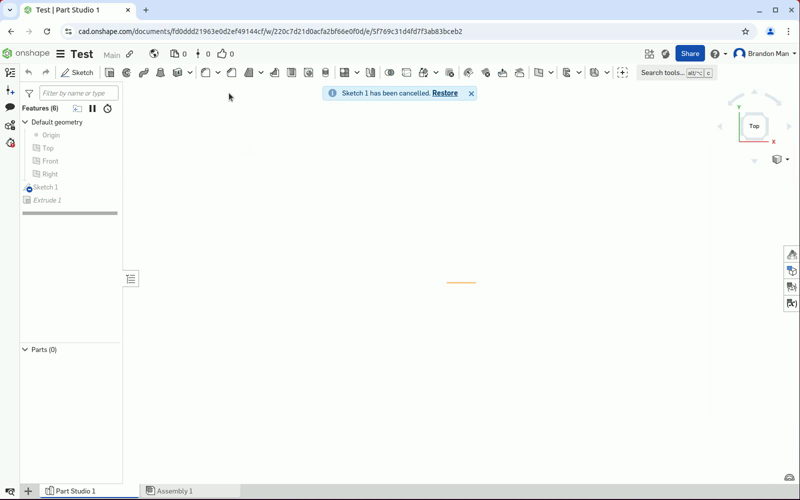
mouse_move(73, 352)
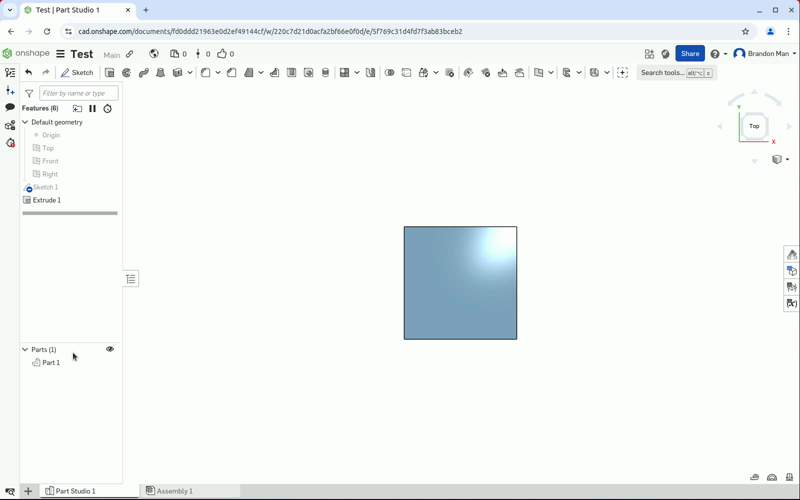
key(y)
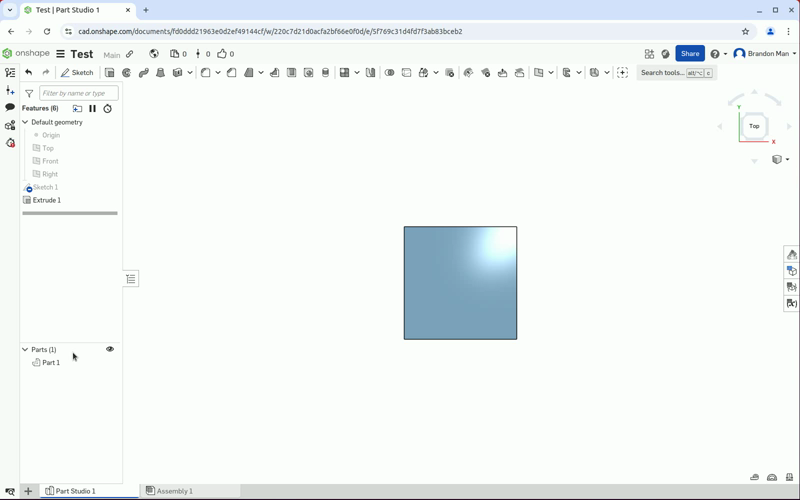
key(shift+p)
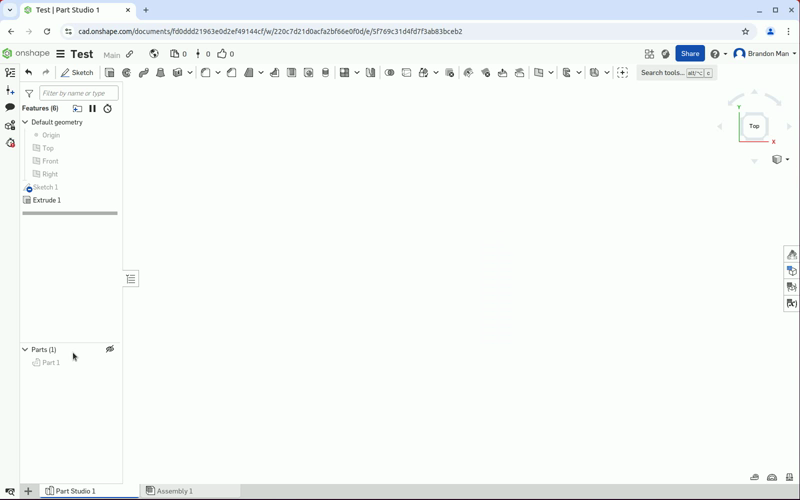
key(space)
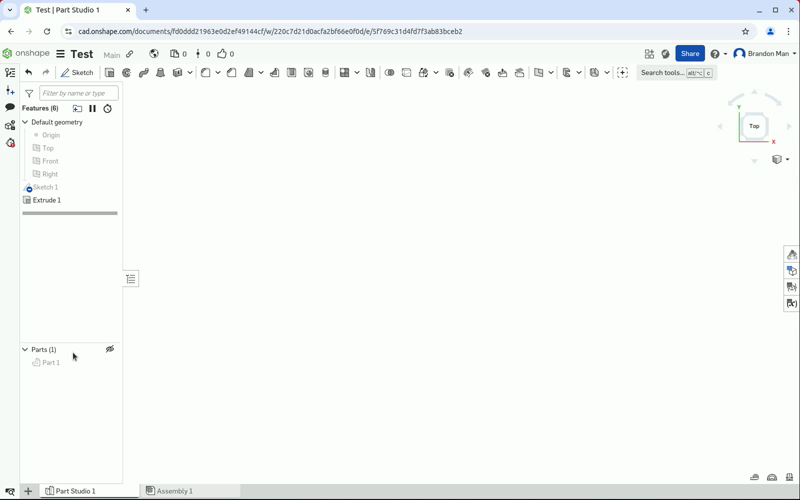
key_down(shift)
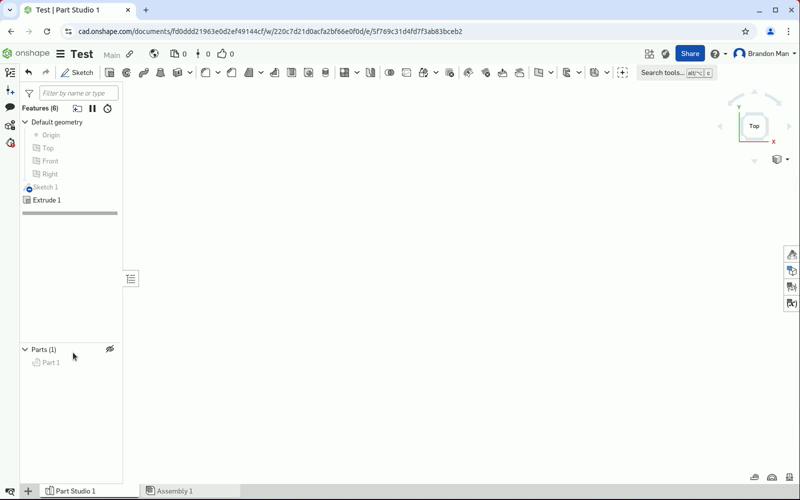
key(up)
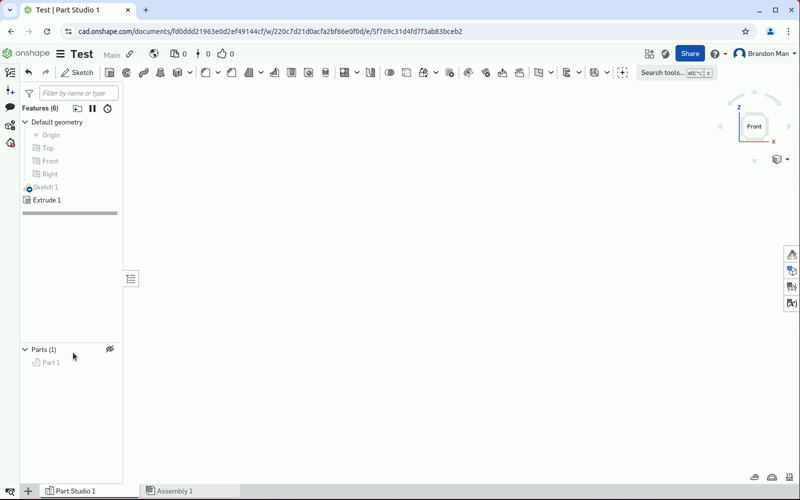
key_up(shift)
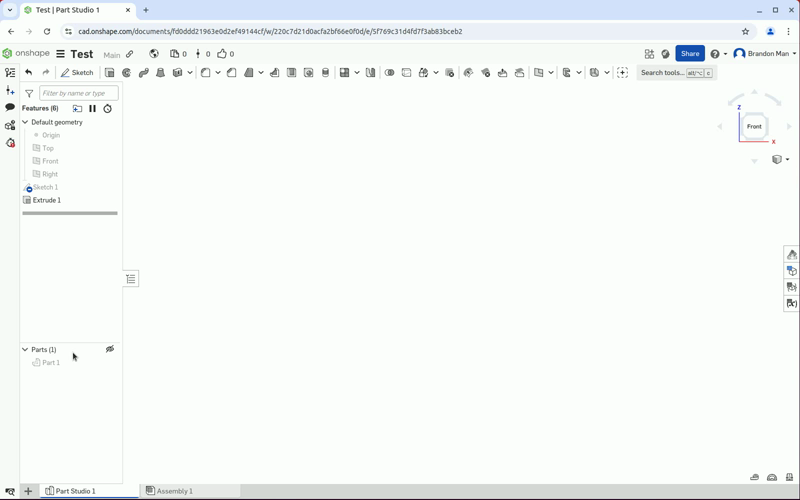
mouse_move(73, 352)
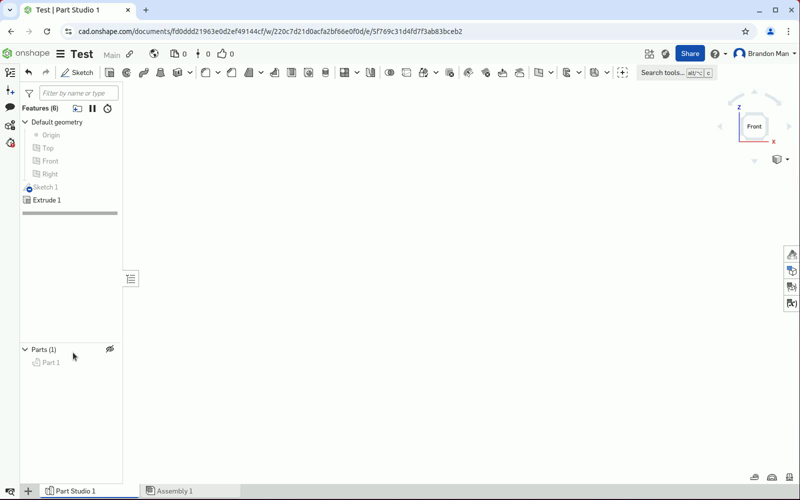
key(shift+y)
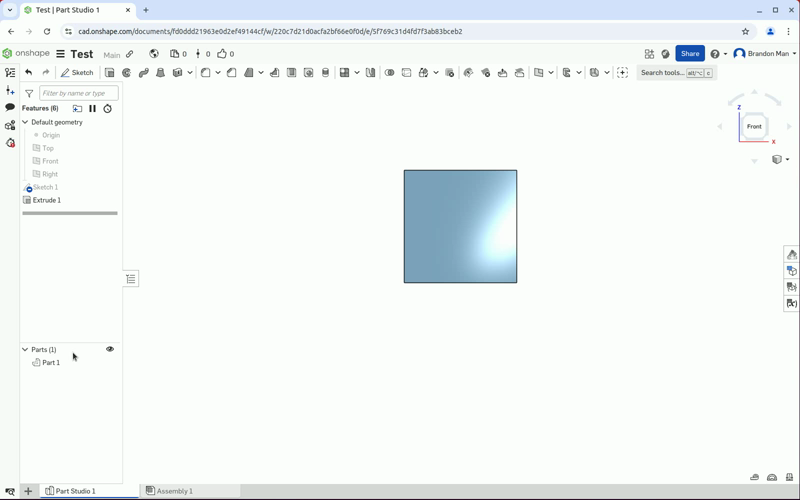
mouse_move(541, 75)
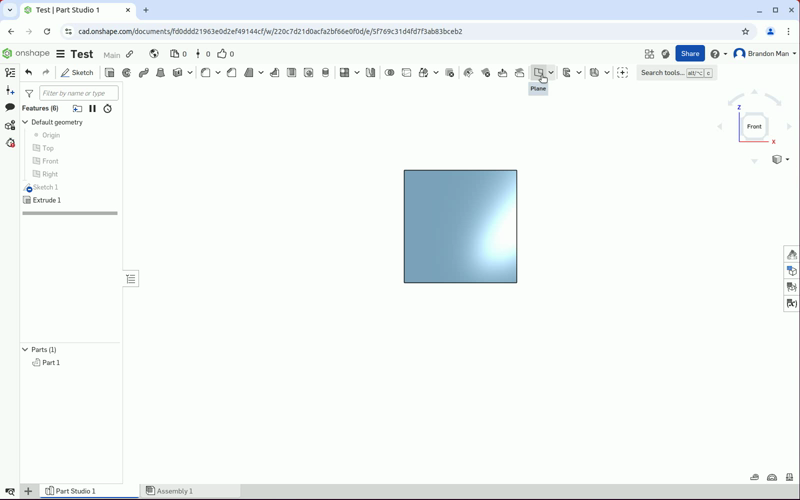
click(541, 75)
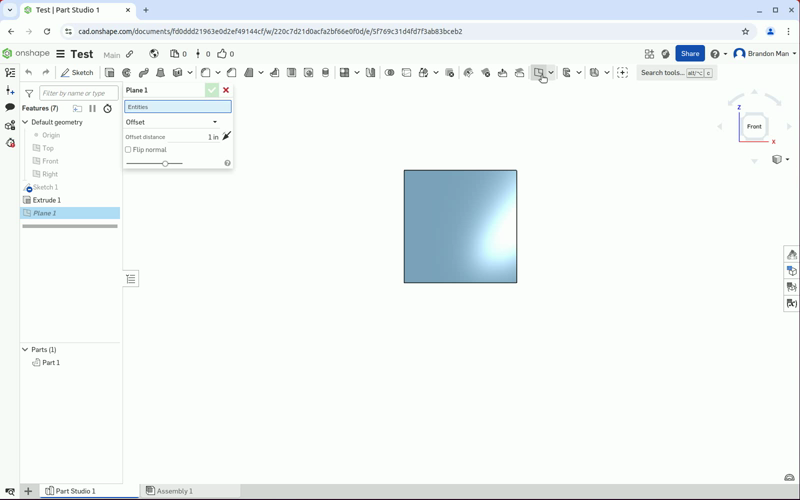
mouse_move(73, 163)
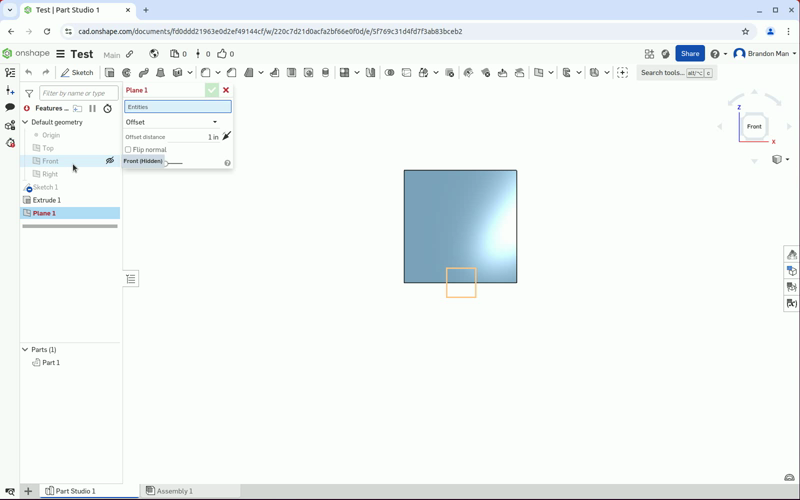
click(73, 163)
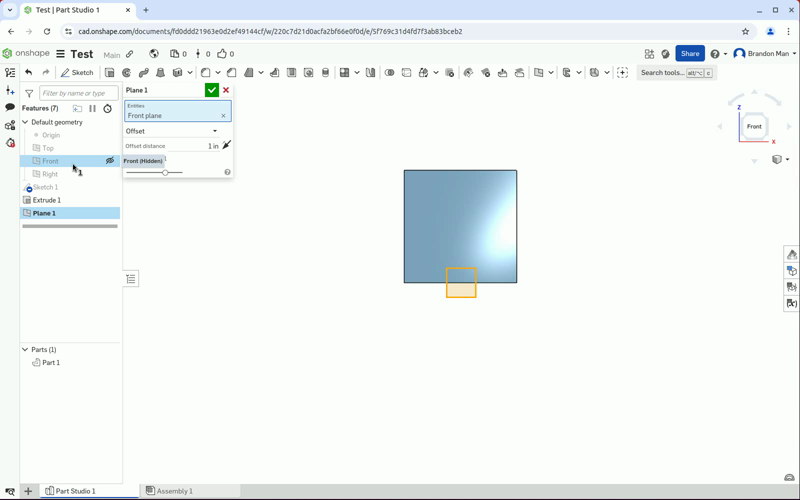
key(tab, 2)
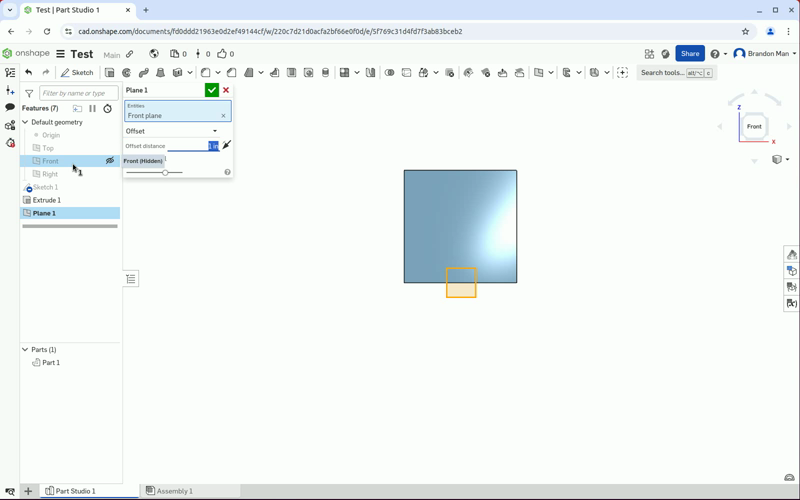
text(11.554)
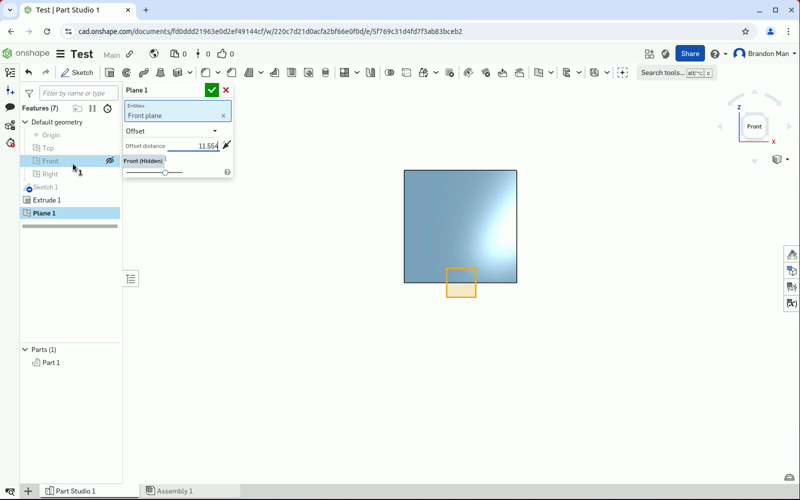
key(enter, 2)
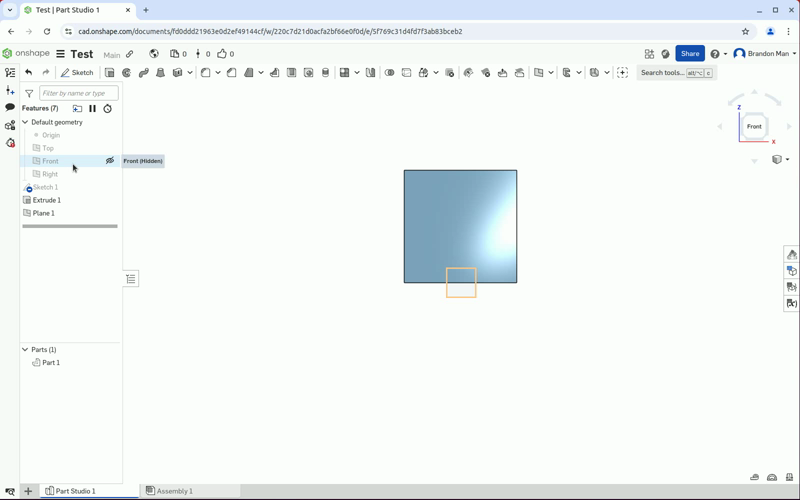
key(shift+s)
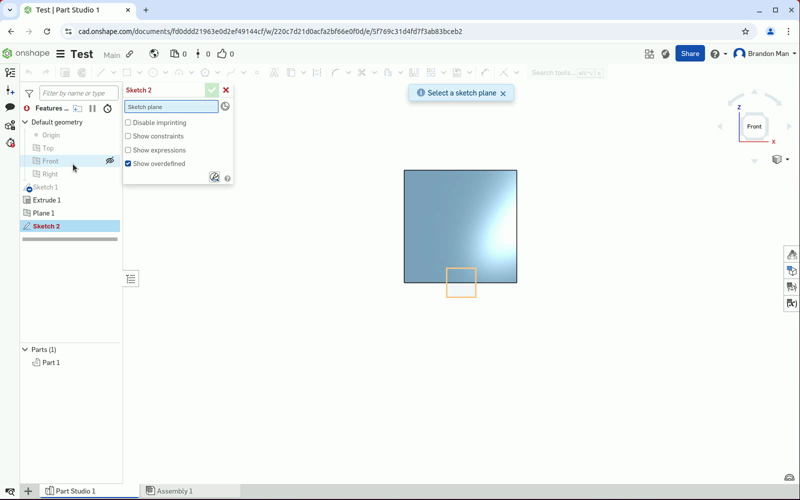
mouse_move(73, 215)
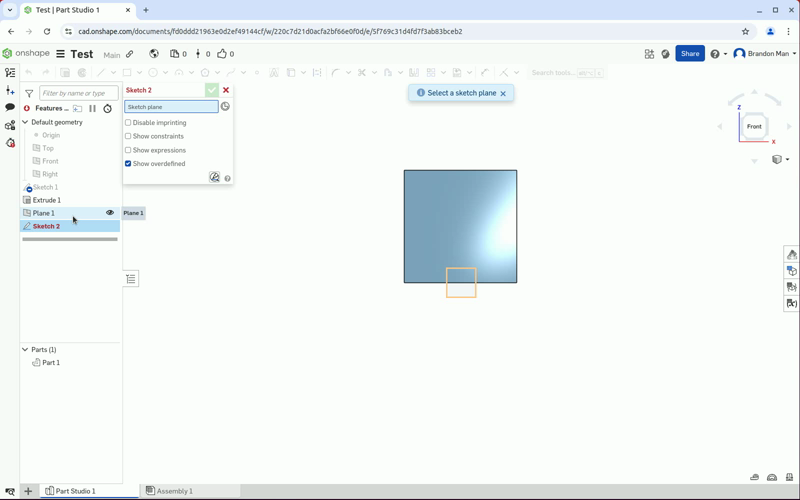
click(73, 215)
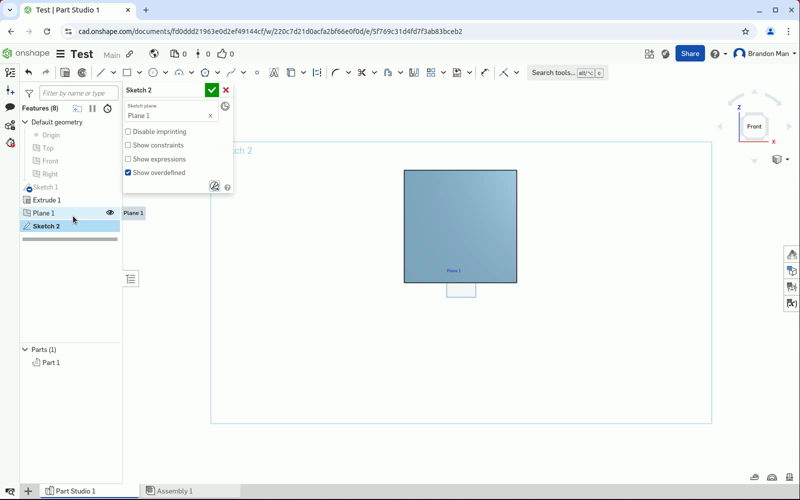
mouse_move(73, 352)
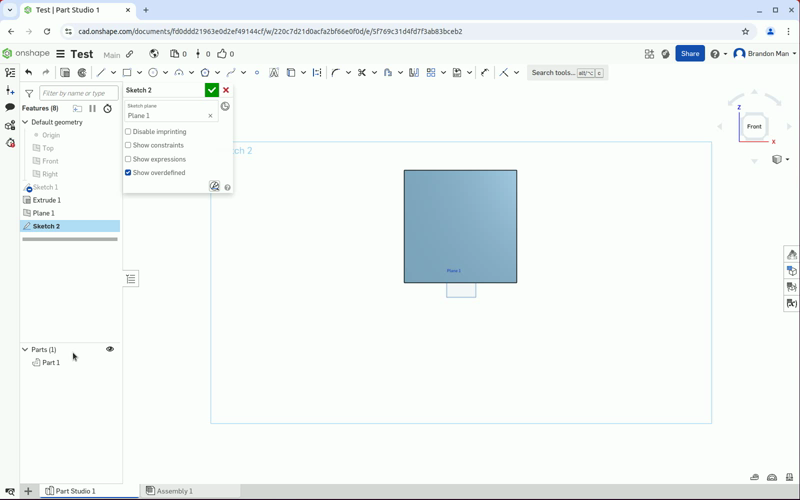
key(y)
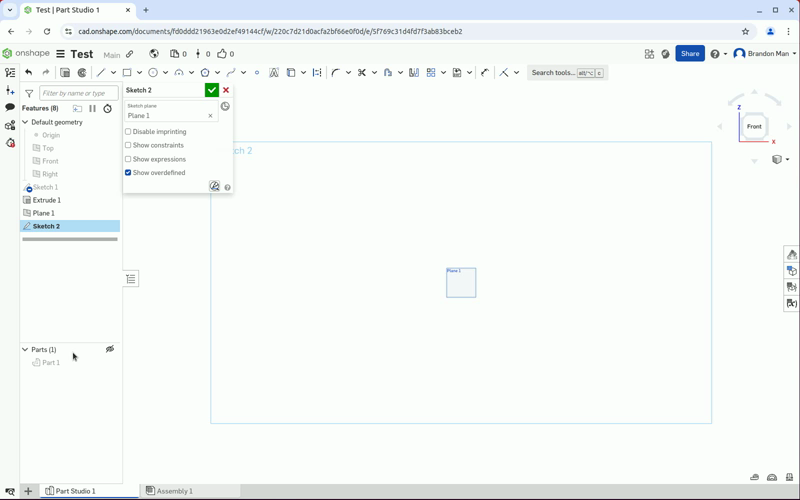
key(c)
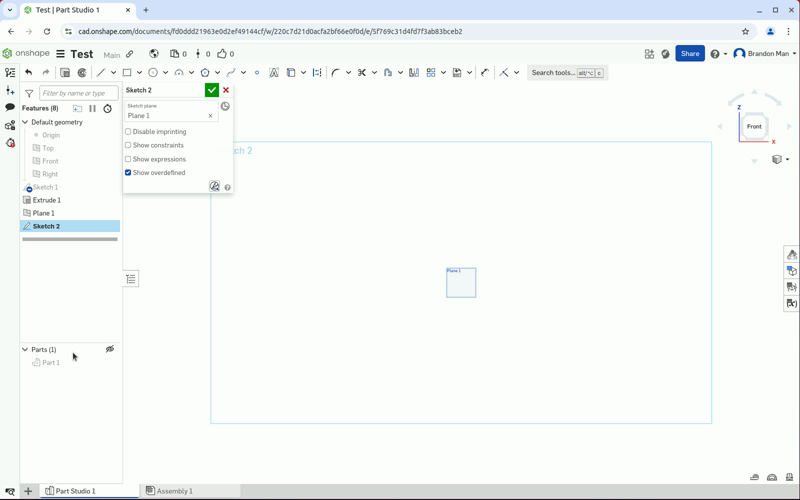
key_down(shift)
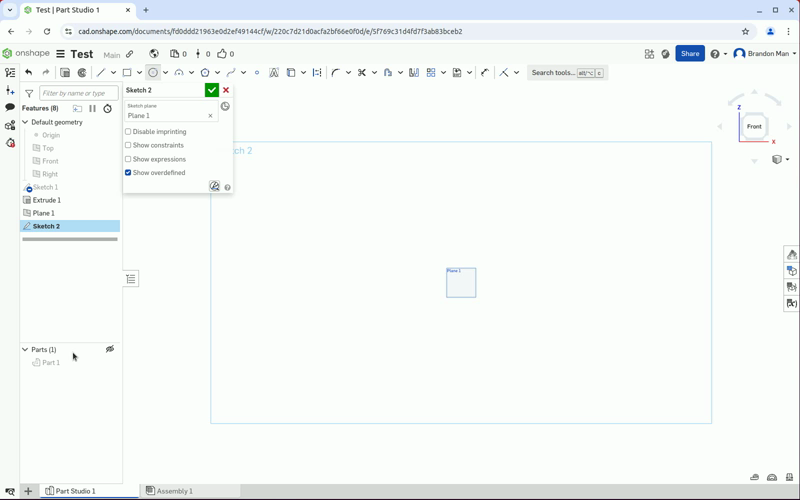
mouse_move(461, 226)
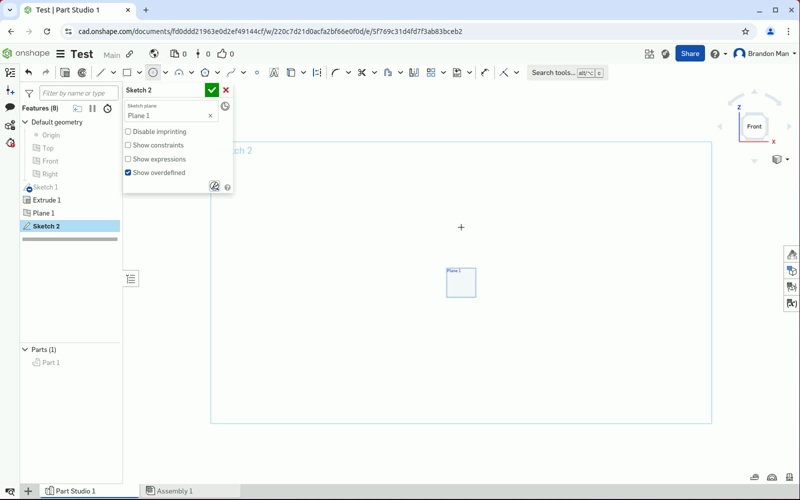
click(461, 226)
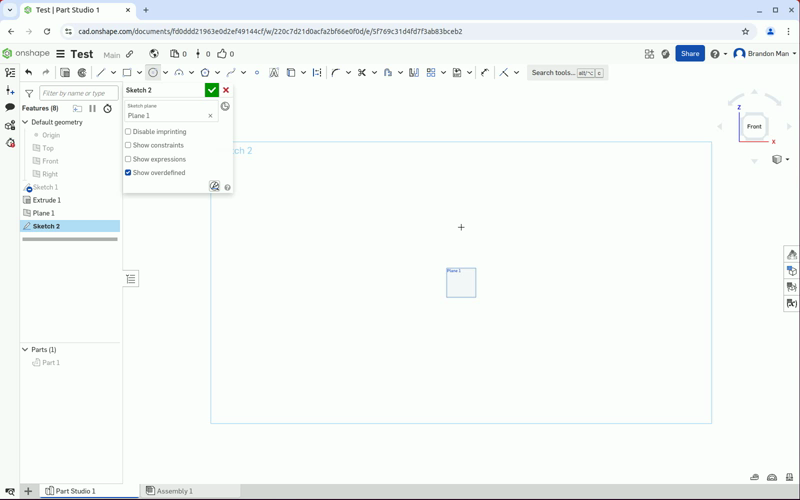
key_up(shift)
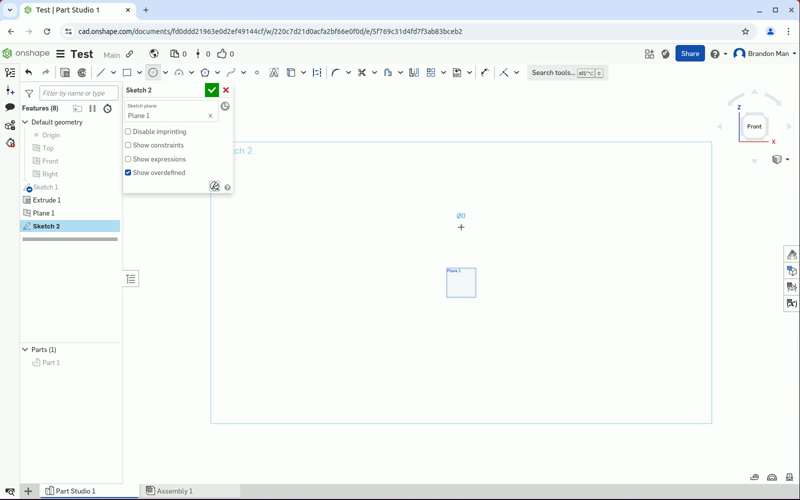
mouse_move(467, 226)
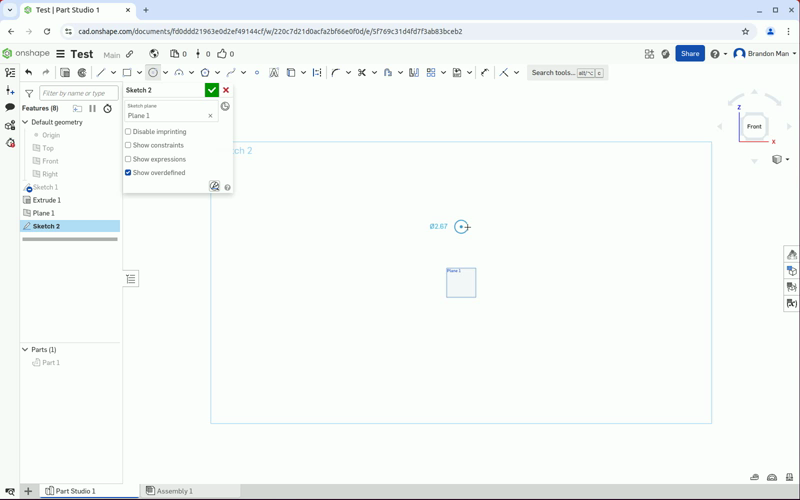
click(467, 226)
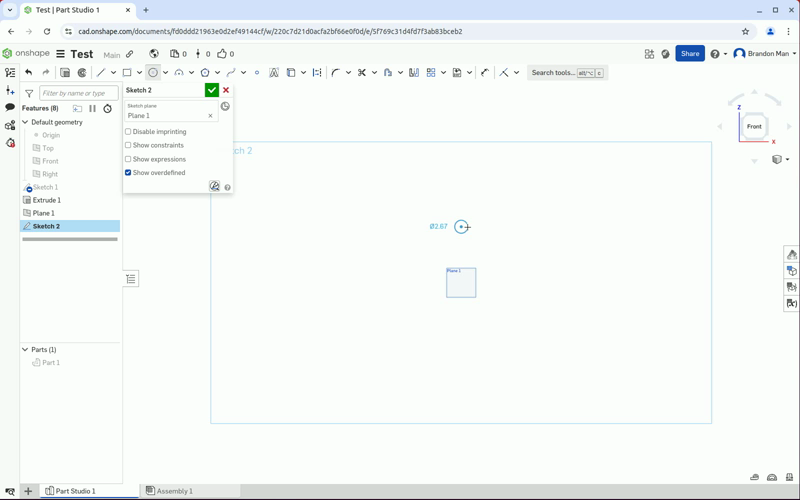
key(esc)
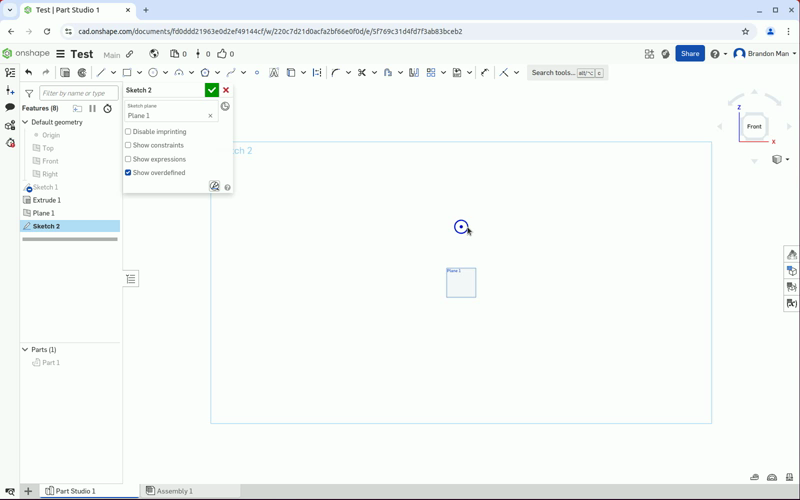
mouse_move(458, 223)
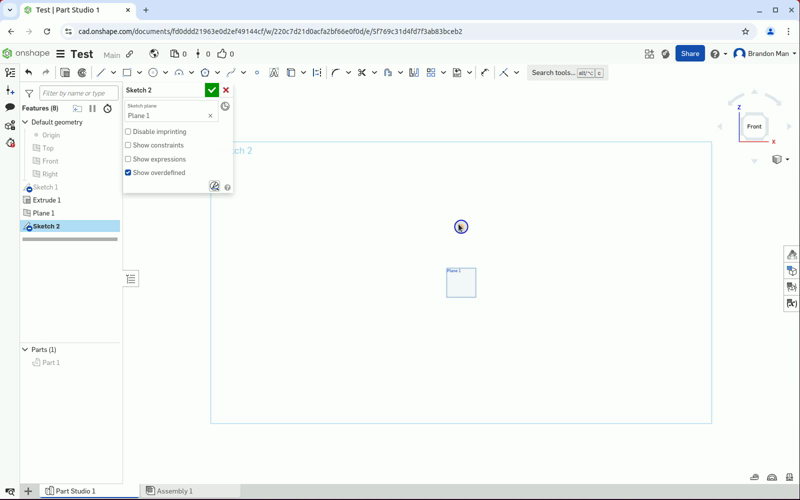
scroll(6)
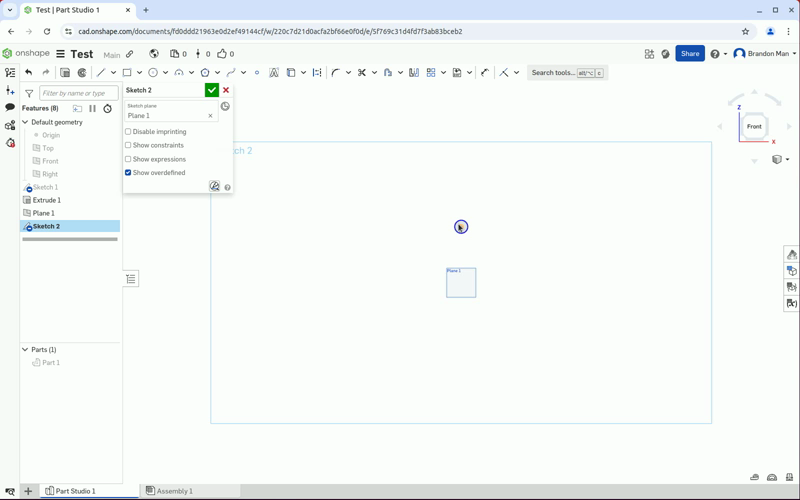
scroll(6)
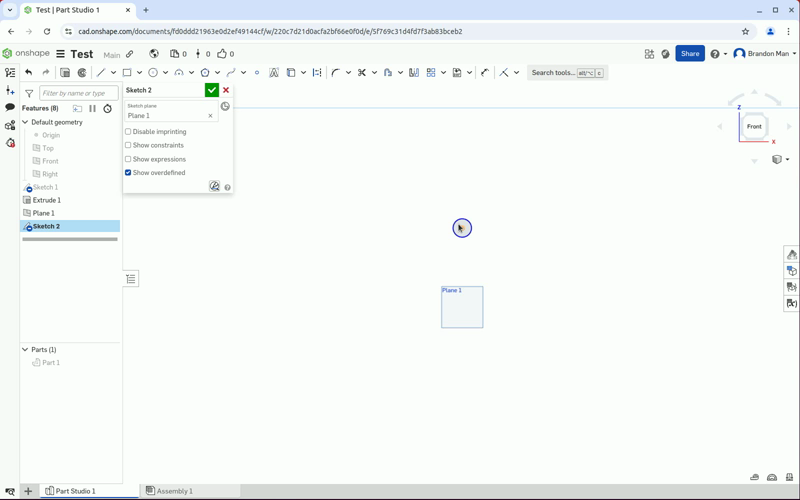
scroll(6)
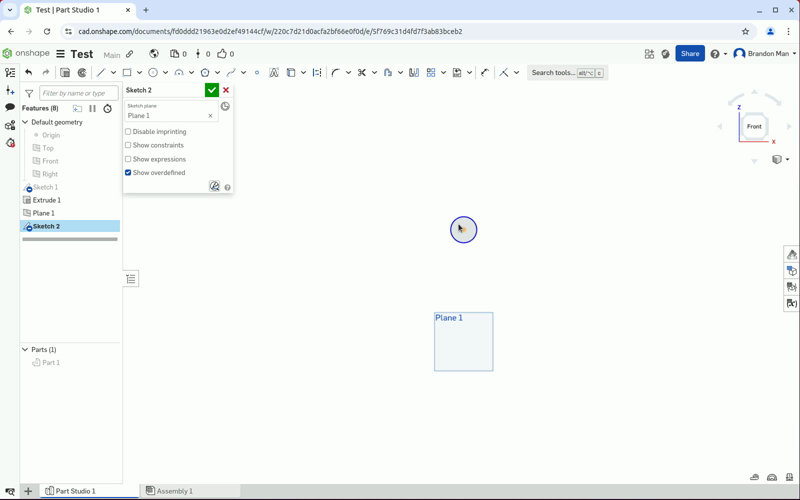
scroll(6)
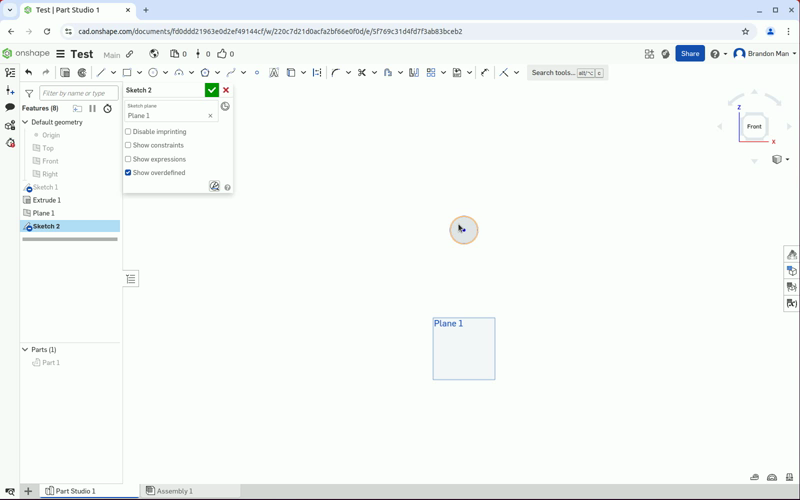
scroll(6)
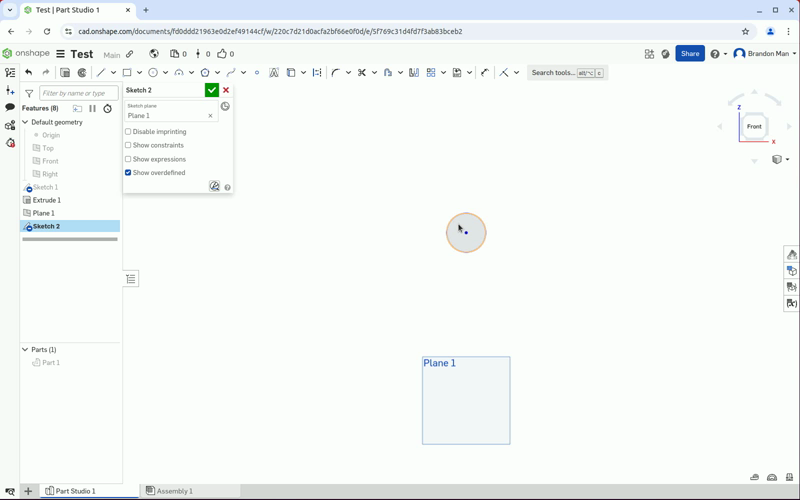
scroll(6)
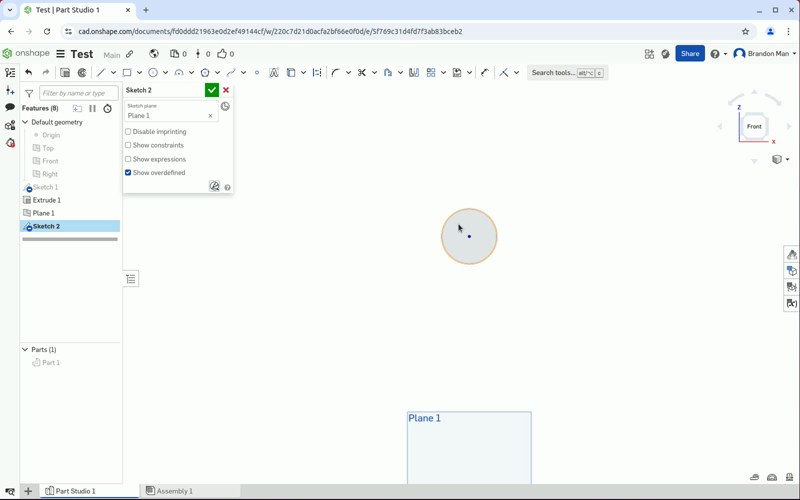
scroll(6)
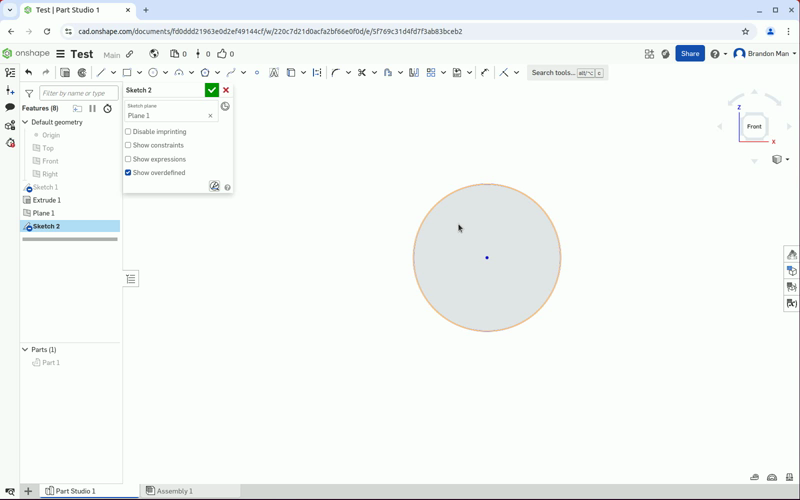
click(458, 223)
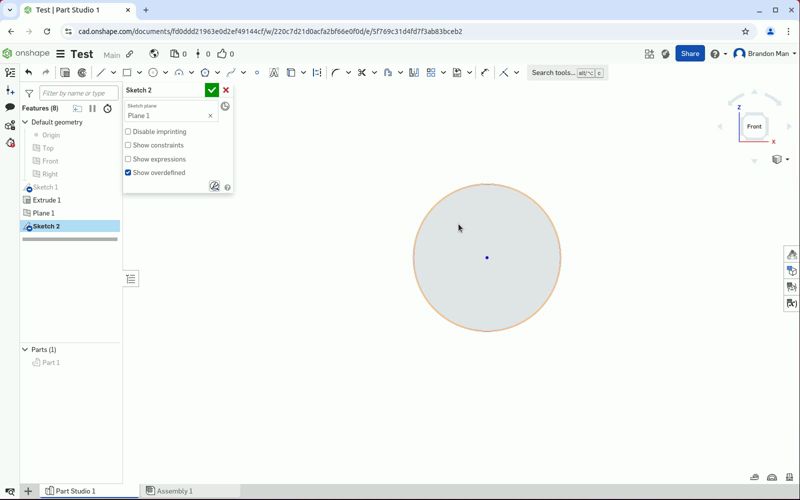
scroll(-6)
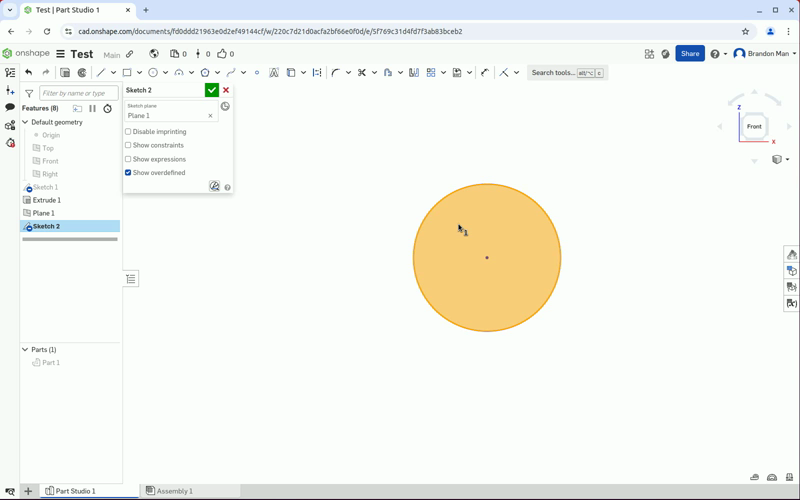
scroll(-6)
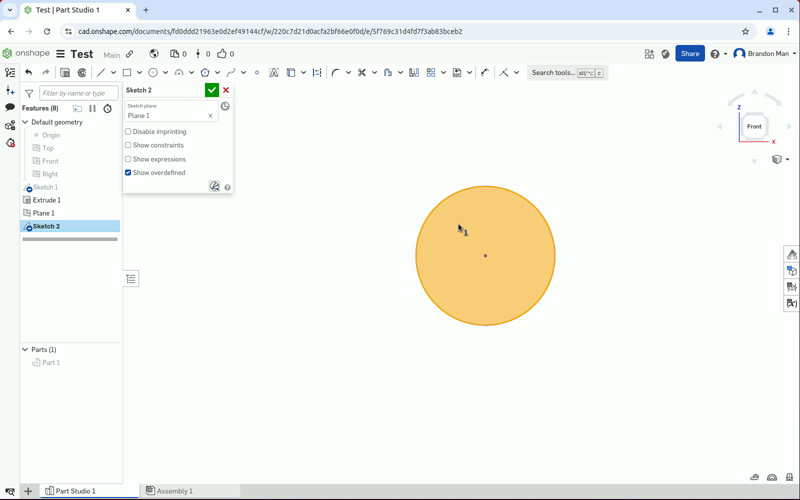
scroll(-6)
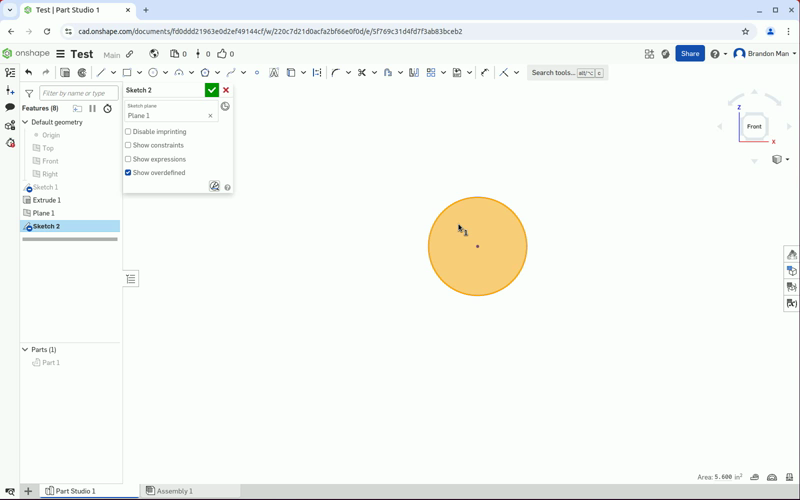
scroll(-6)
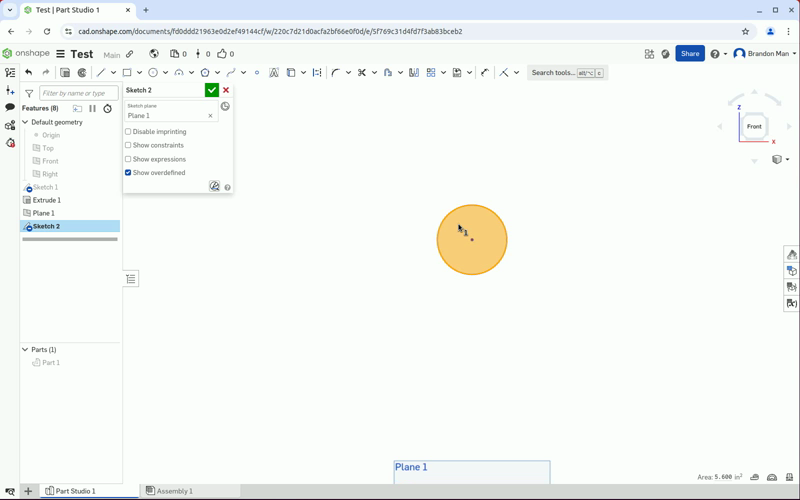
scroll(-6)
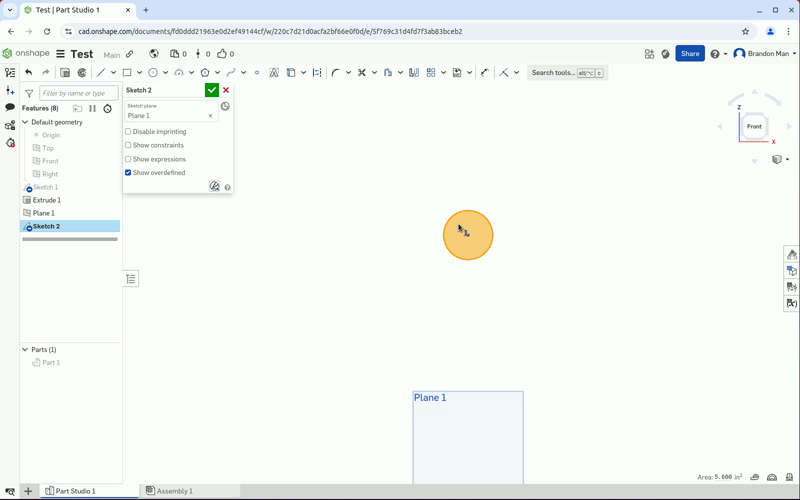
scroll(-6)
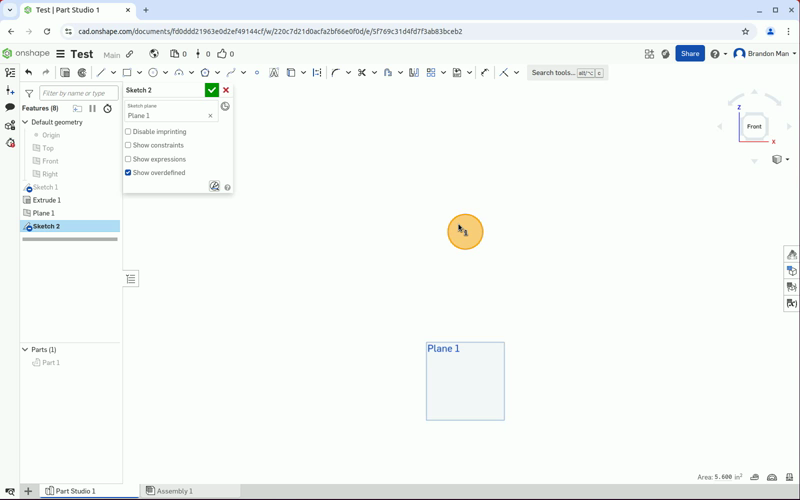
scroll(-6)
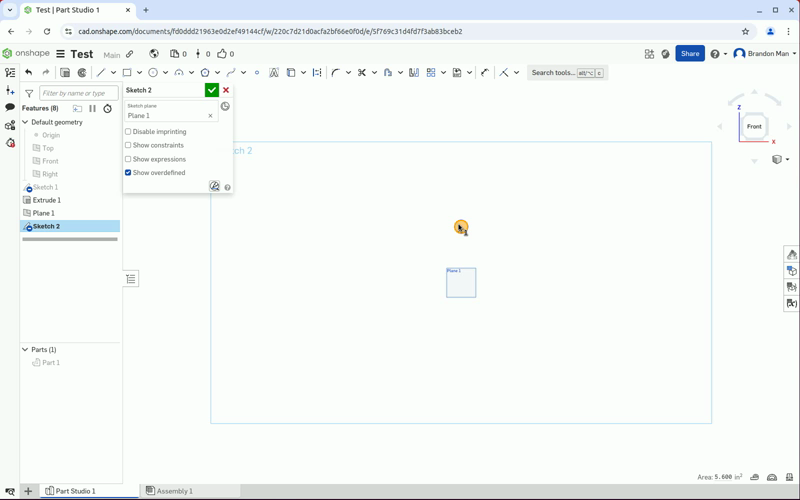
mouse_move(73, 352)
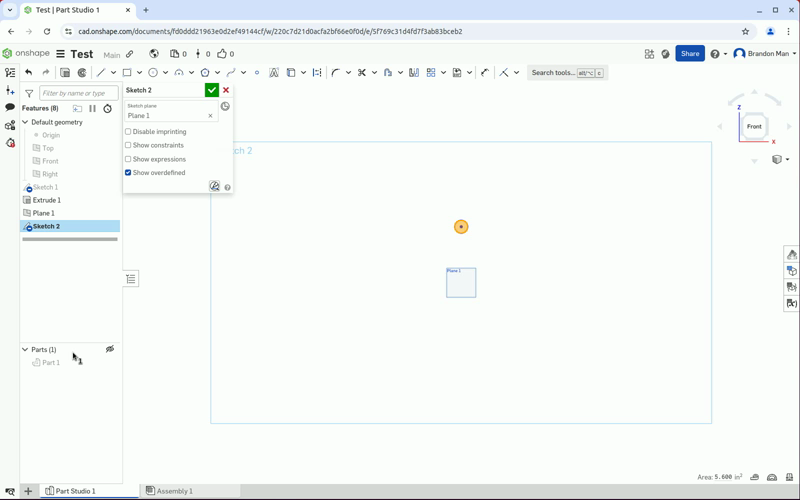
key(shift+y)
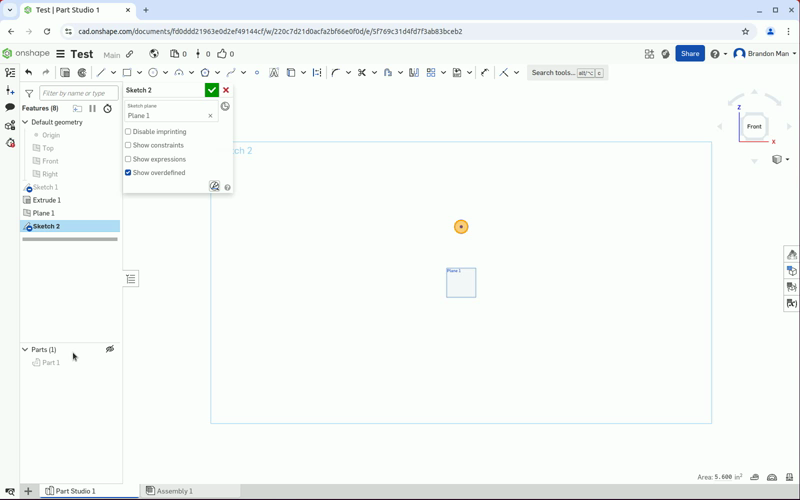
key(shift+e)
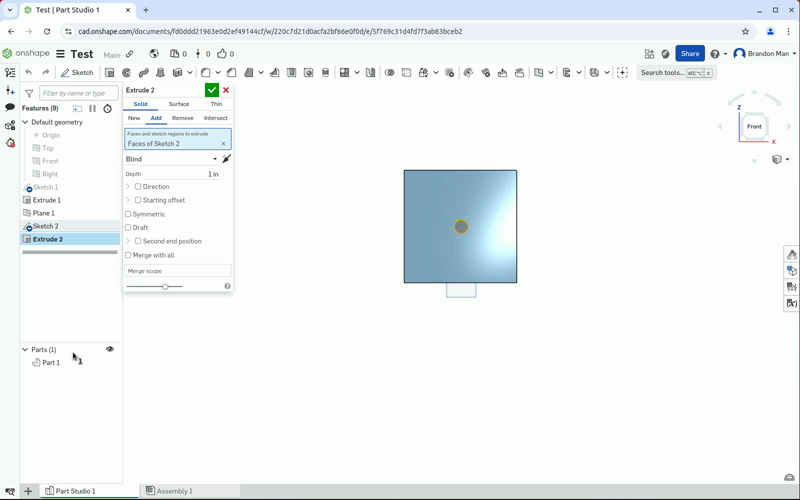
mouse_move(143, 106)
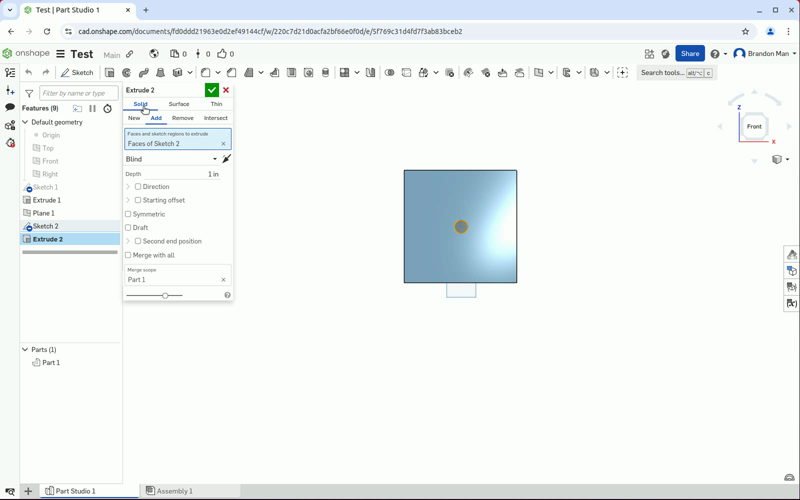
click(143, 106)
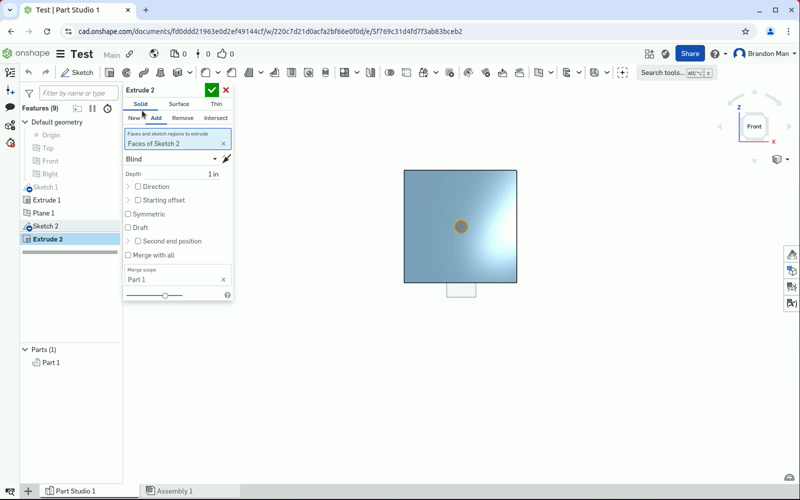
mouse_move(137, 120)
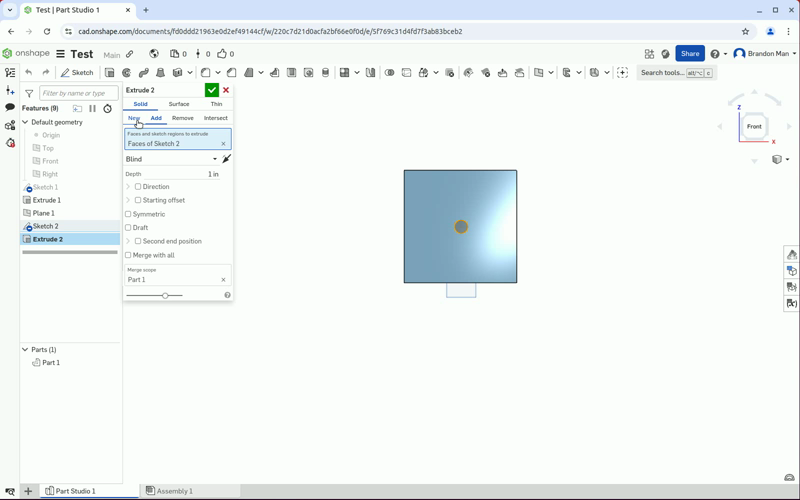
click(137, 120)
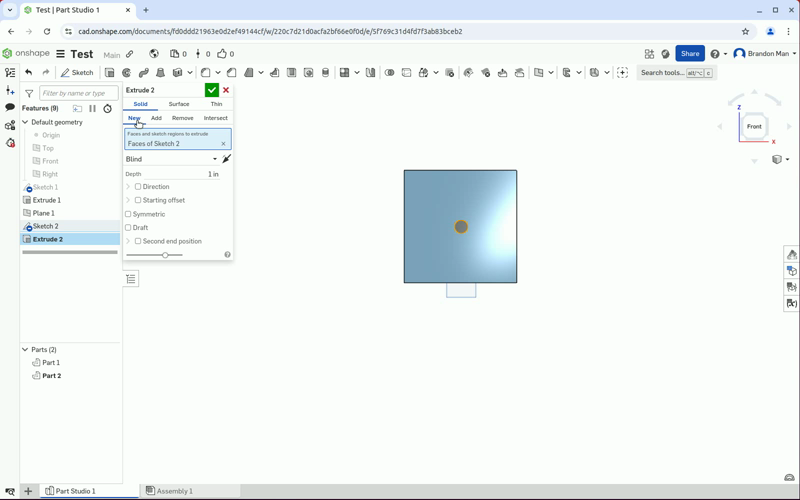
key(tab, 4)
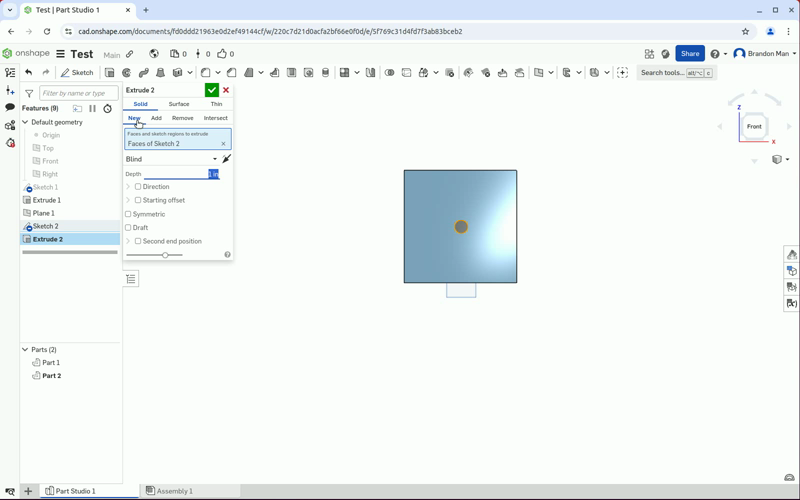
text(3.851)
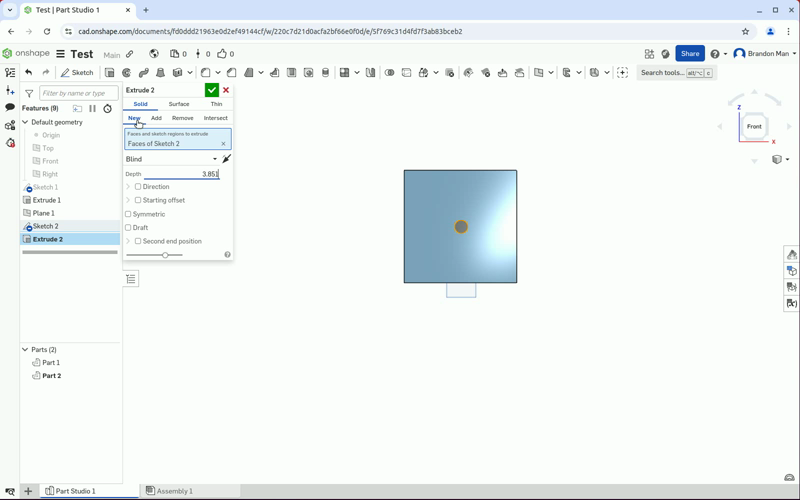
key(enter)
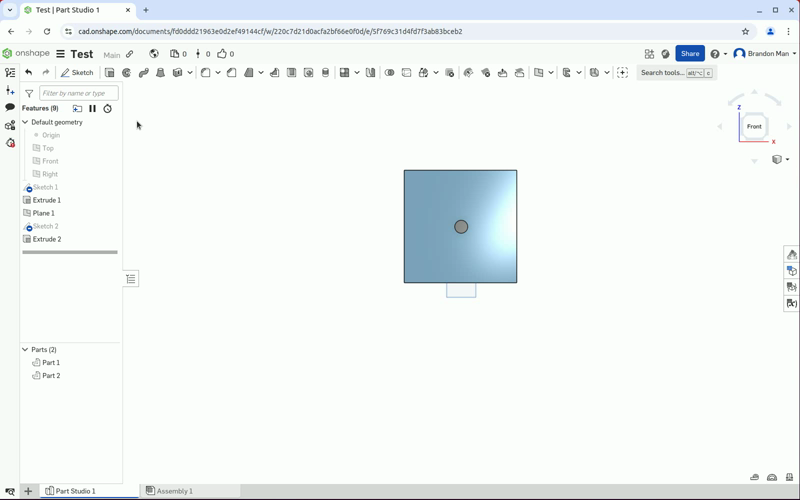
key(shift+h)
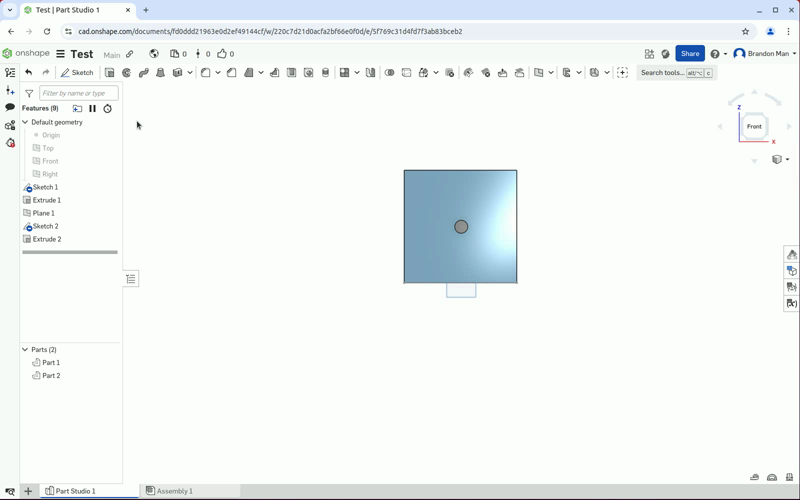
key(shift+h)
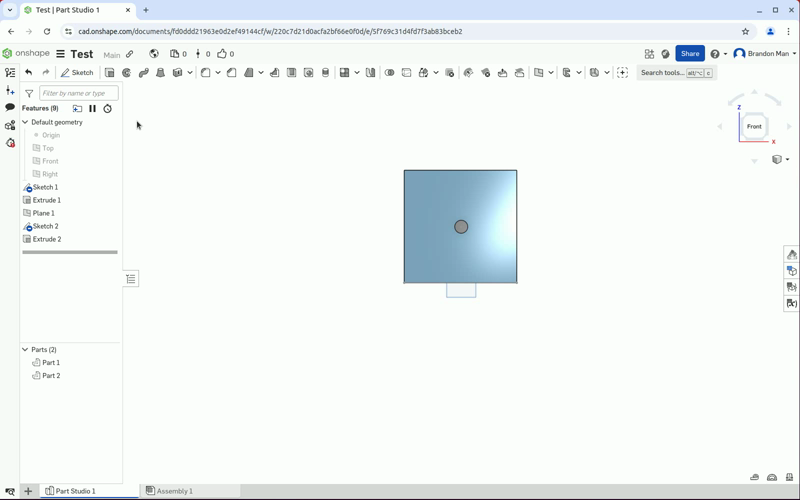
key(shift+7)
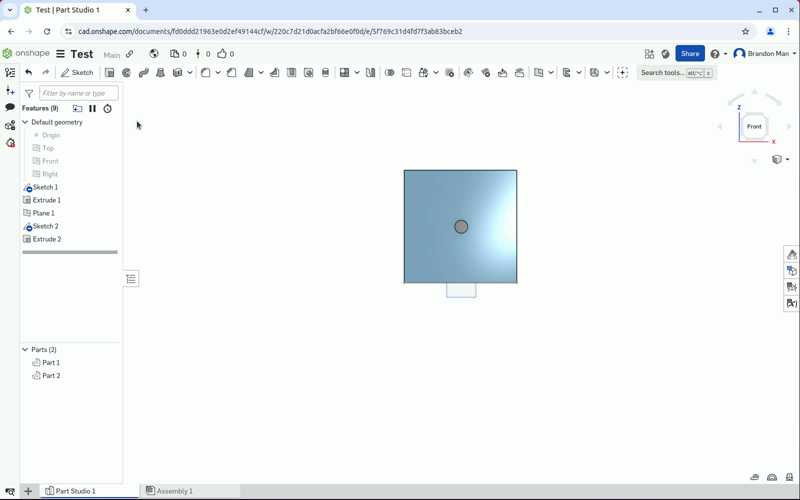
key(left, 2)
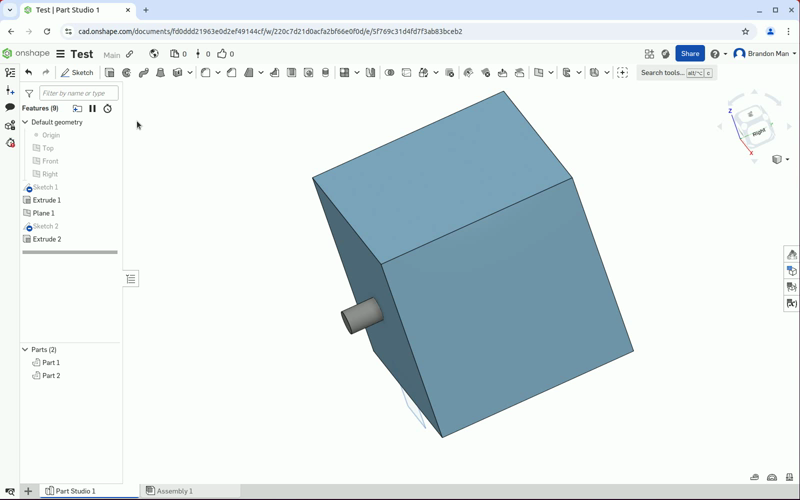
key(down, 2)
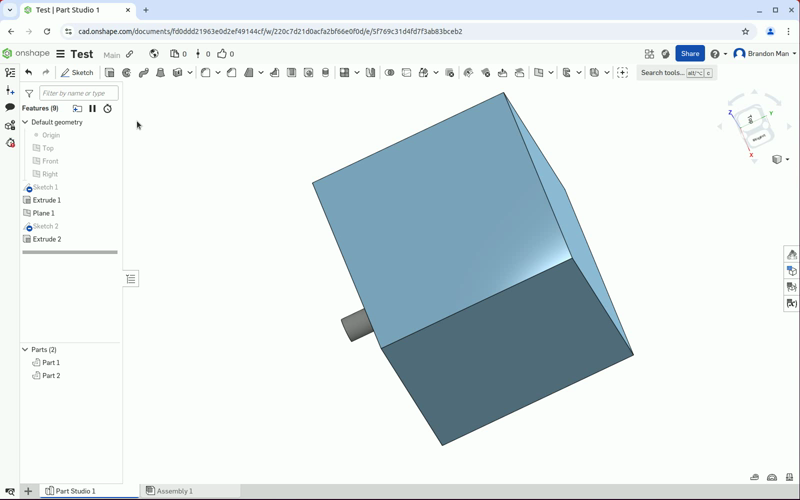
key(up, 2)
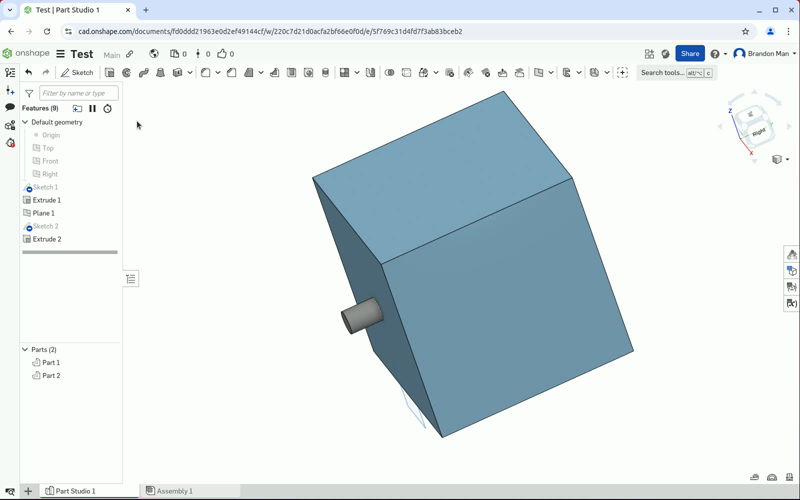
key(right, 2)
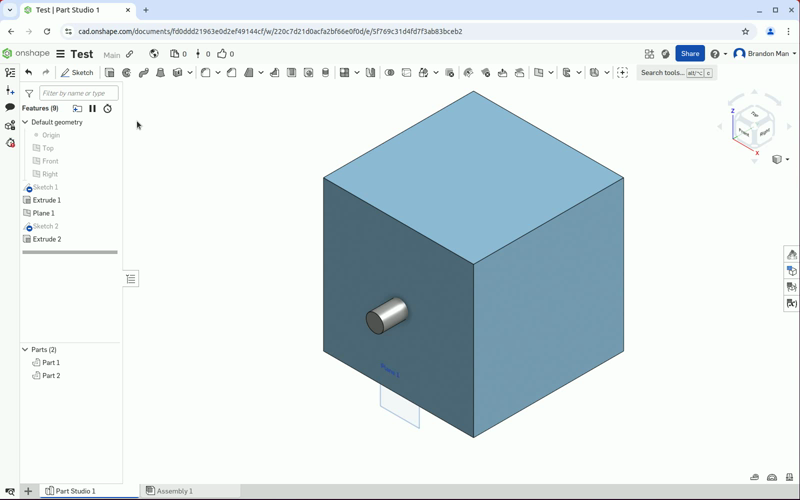
mouse_move(73, 189)
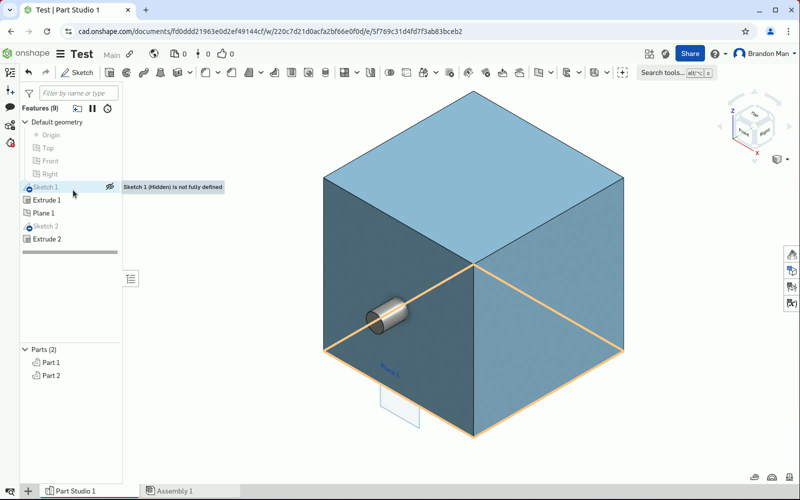
click(73, 189)